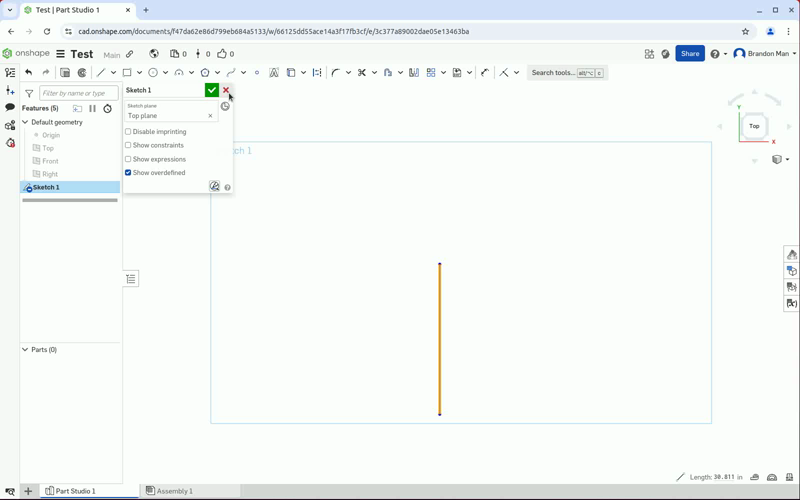
key(shift+h)
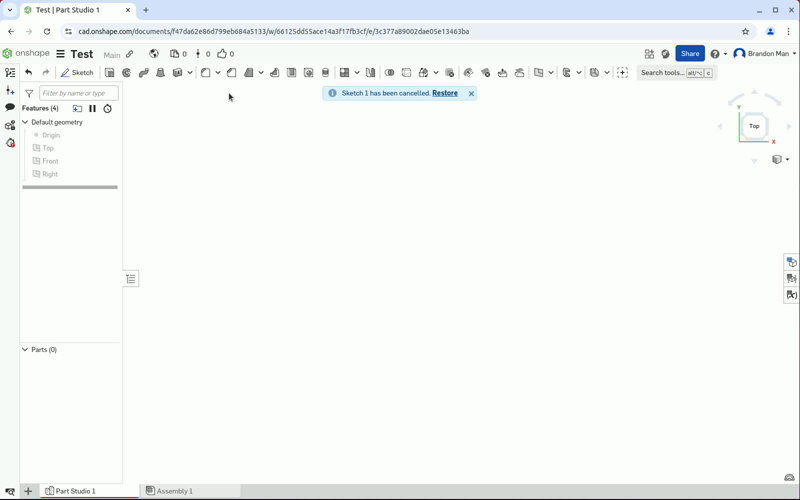
mouse_move(73, 352)
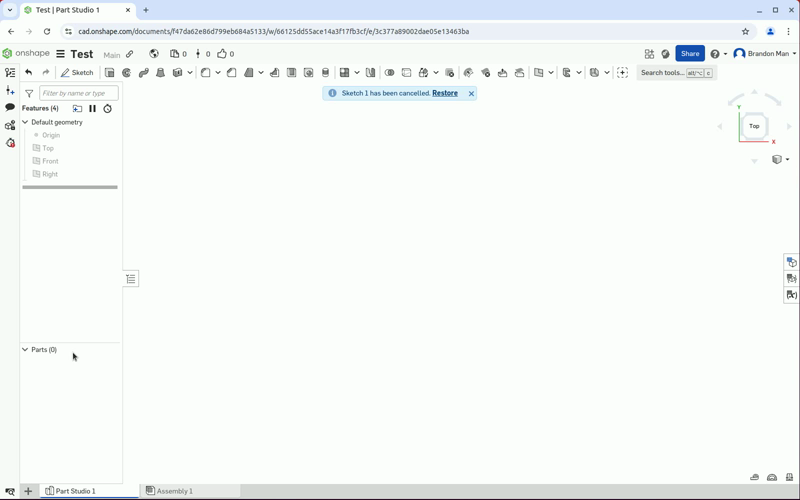
key(y)
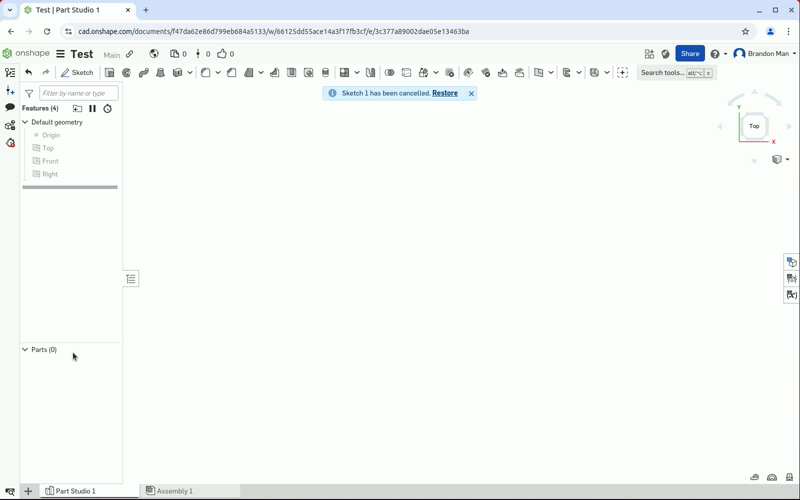
key(shift+p)
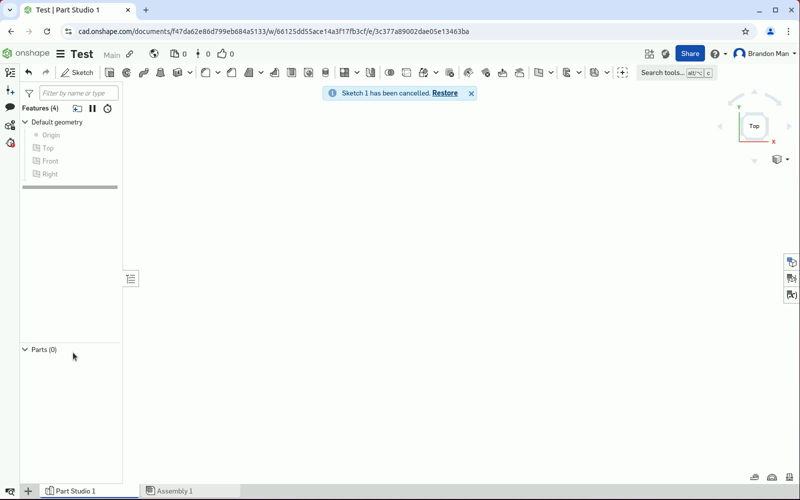
key(space)
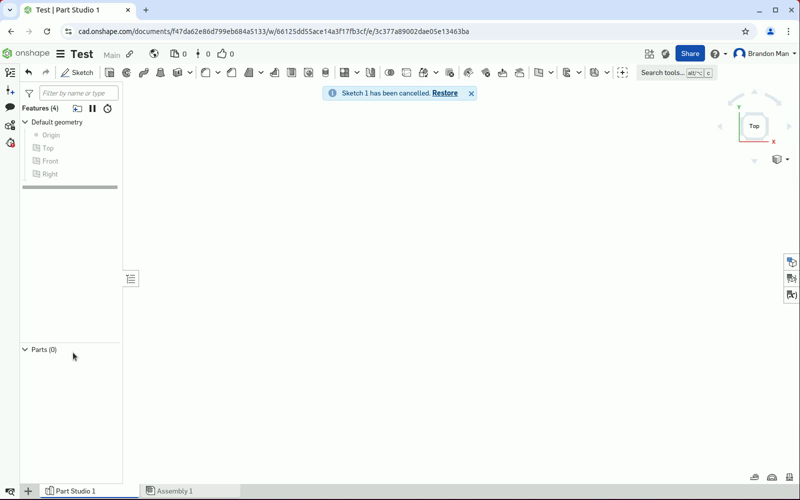
key_down(shift)
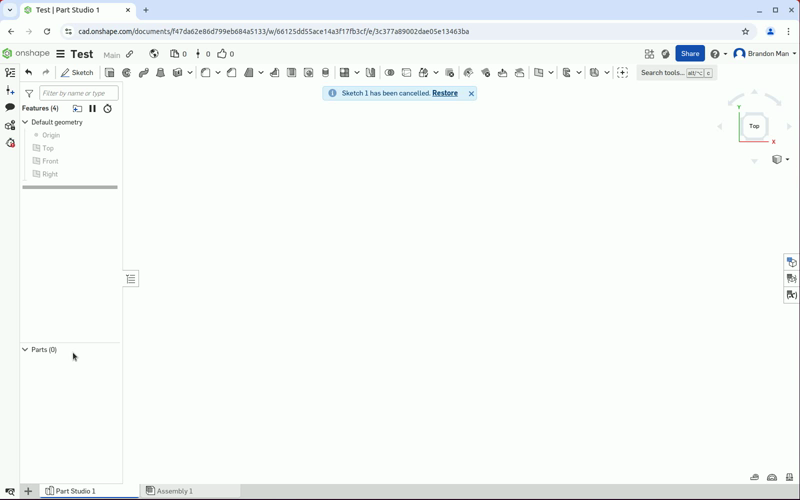
key(up)
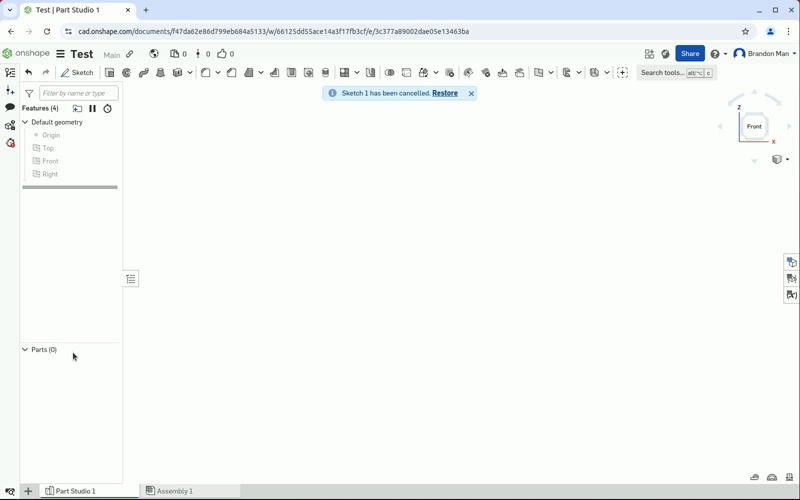
key_up(shift)
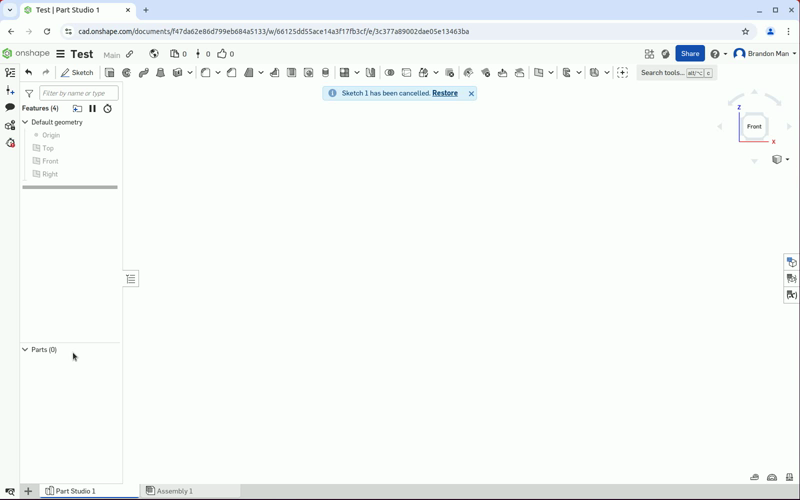
mouse_move(73, 352)
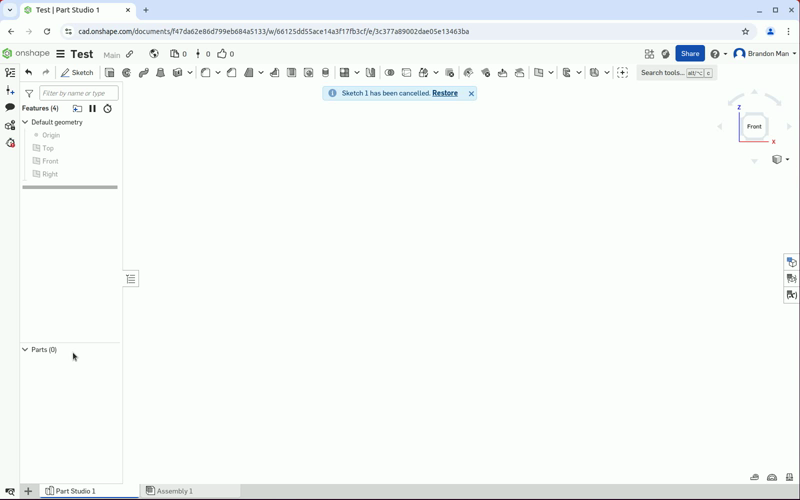
key(shift+y)
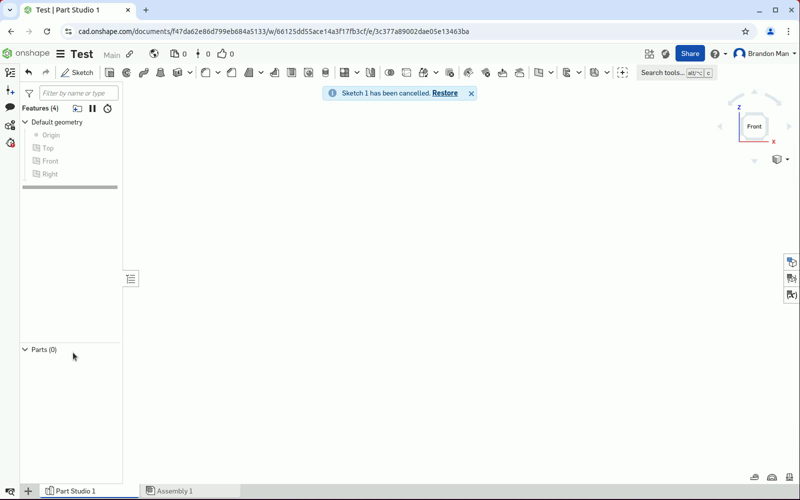
key(shift+s)
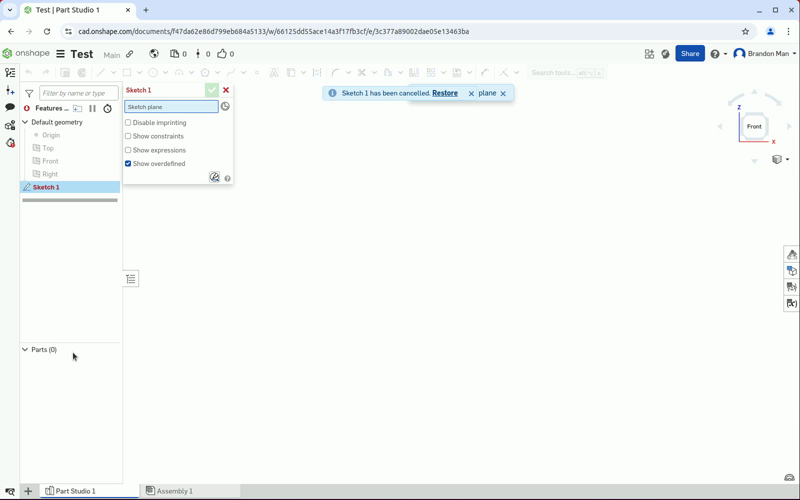
mouse_move(73, 163)
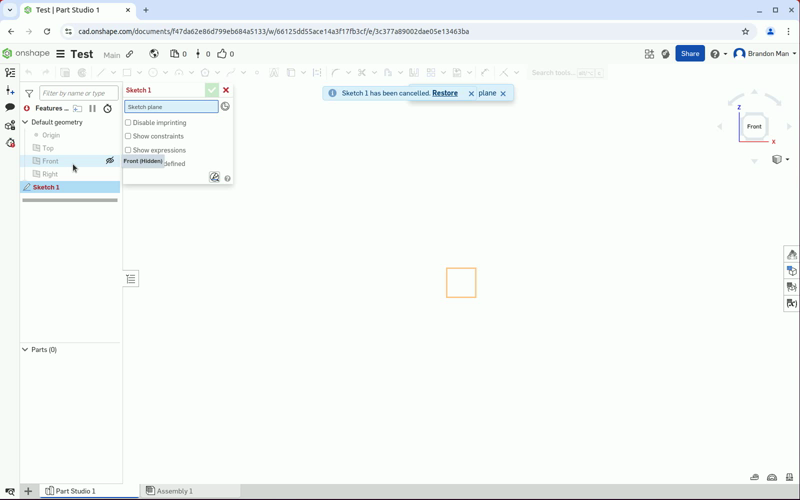
click(73, 163)
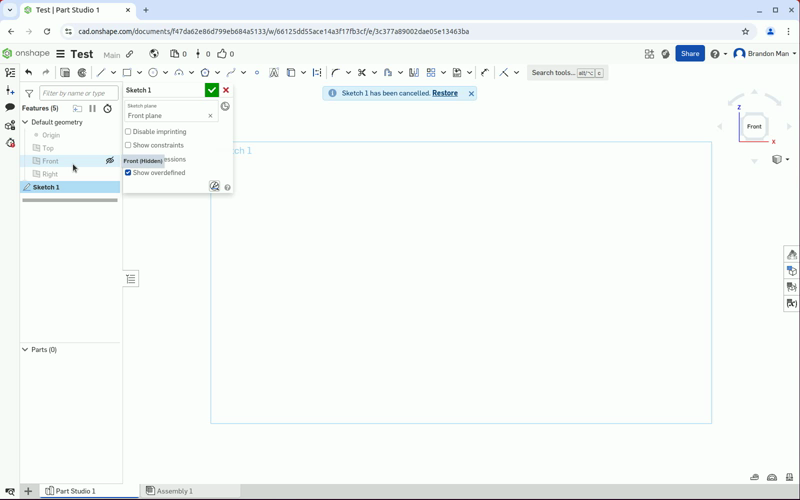
mouse_move(73, 352)
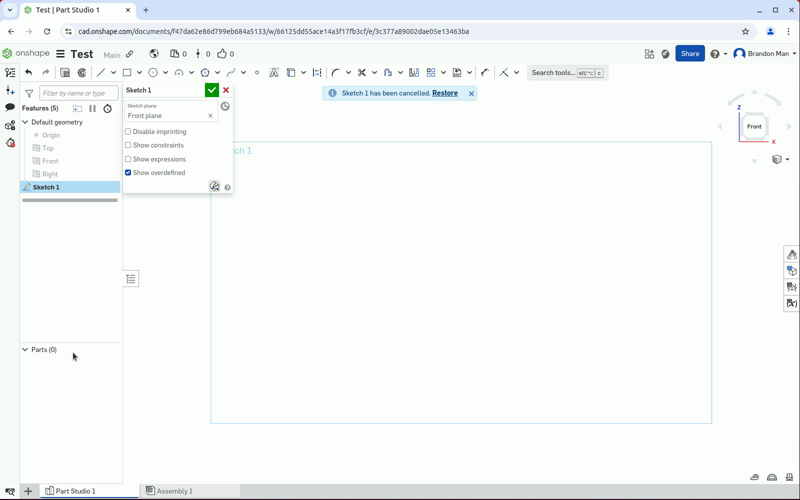
key(y)
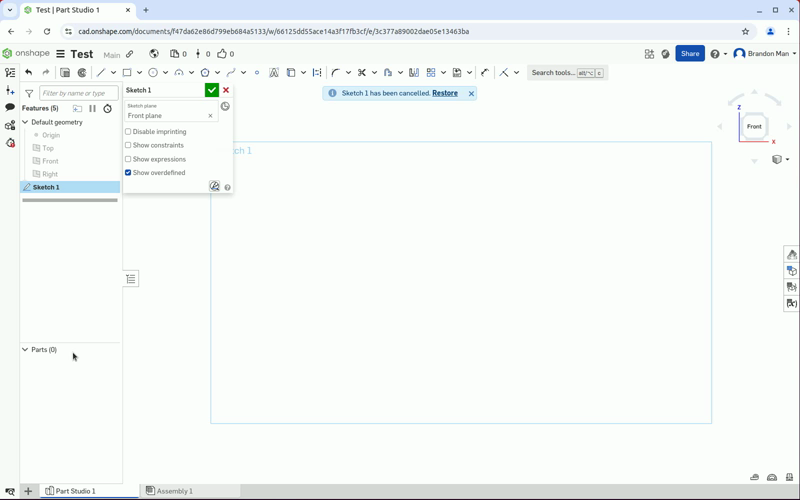
key(l)
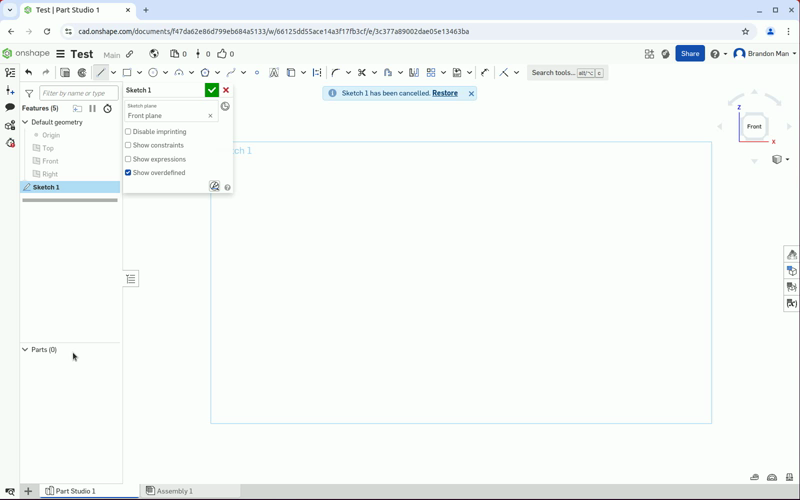
key_down(shift)
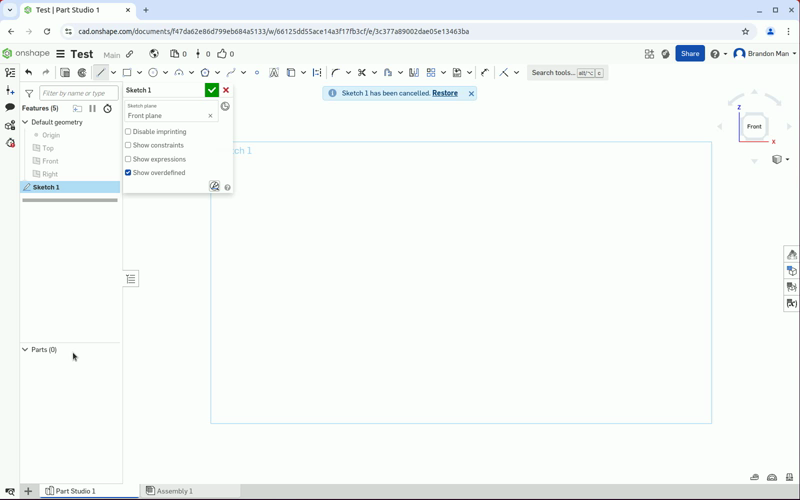
mouse_move(410, 340)
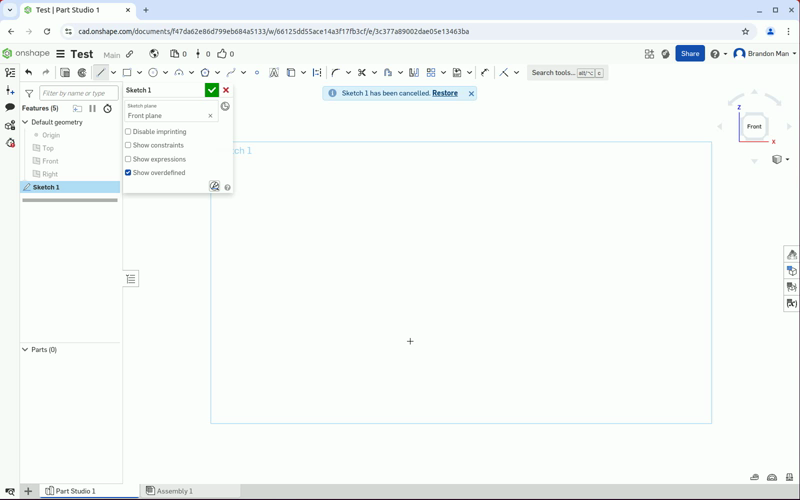
click(410, 340)
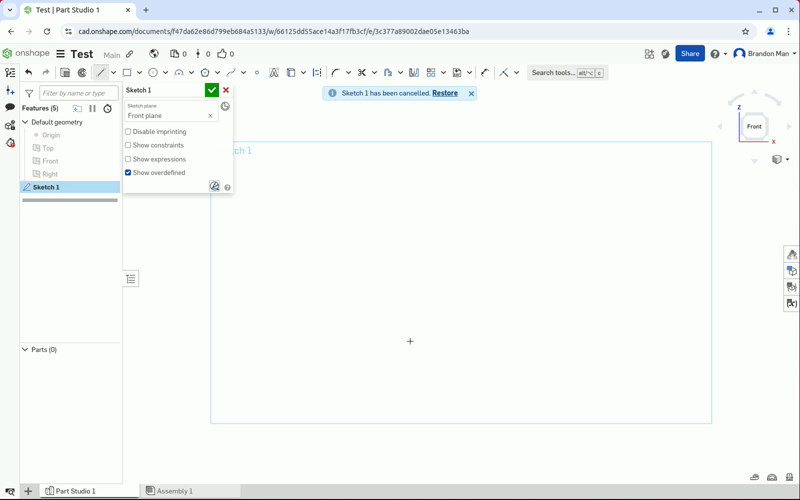
key_up(shift)
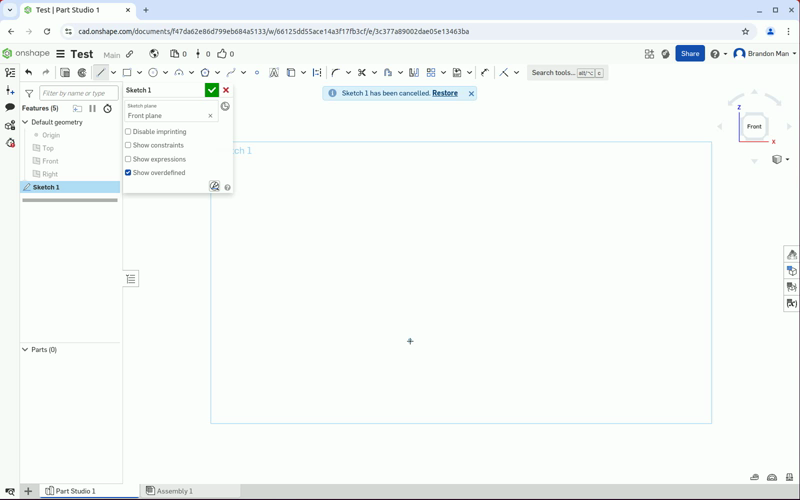
key_down(shift)
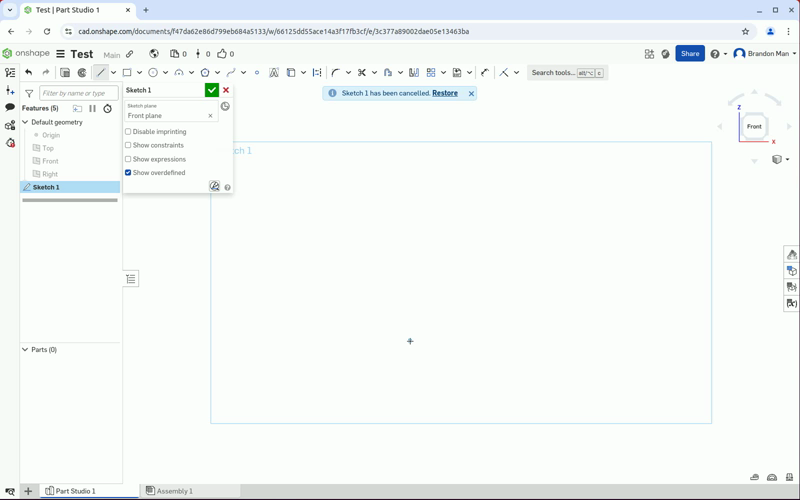
mouse_move(531, 340)
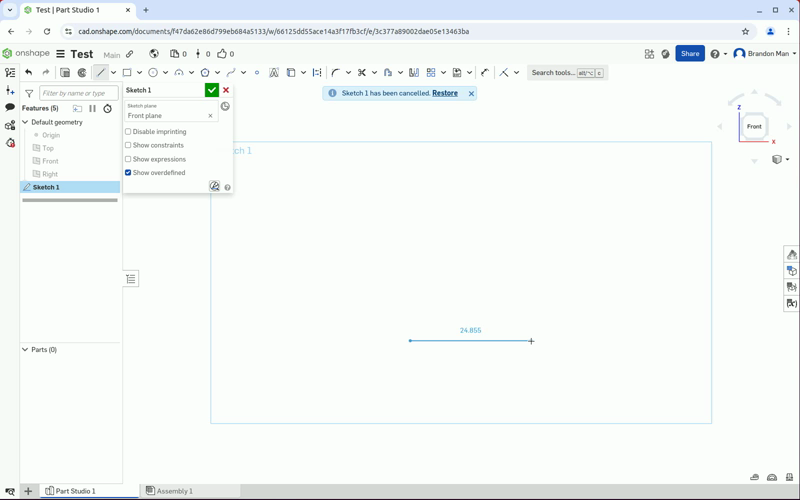
click(531, 340)
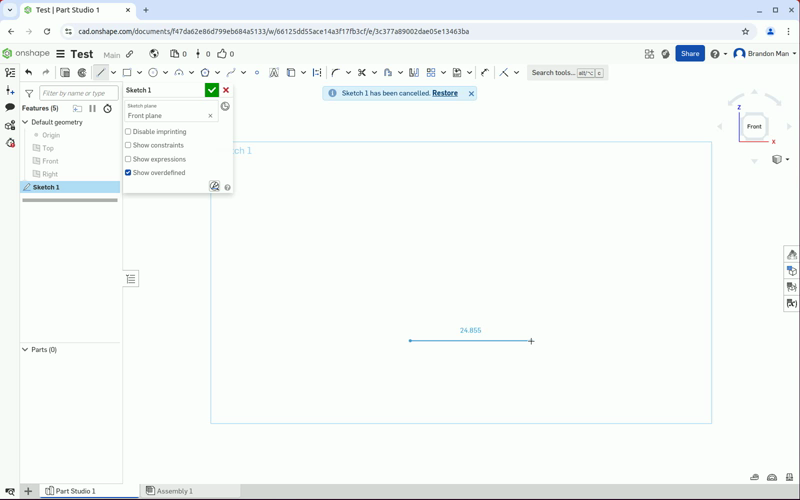
key_up(shift)
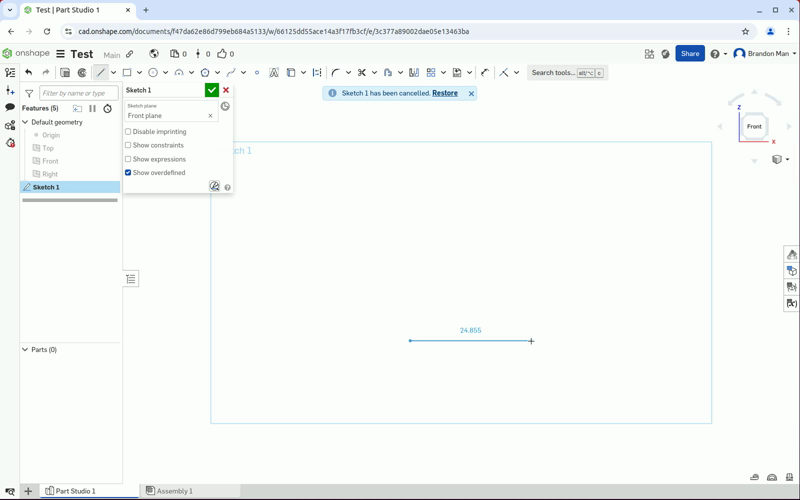
key_down(shift)
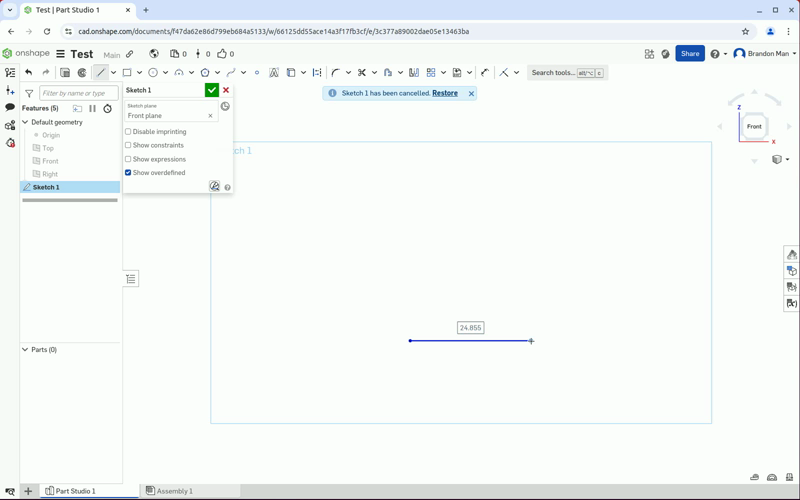
mouse_move(531, 223)
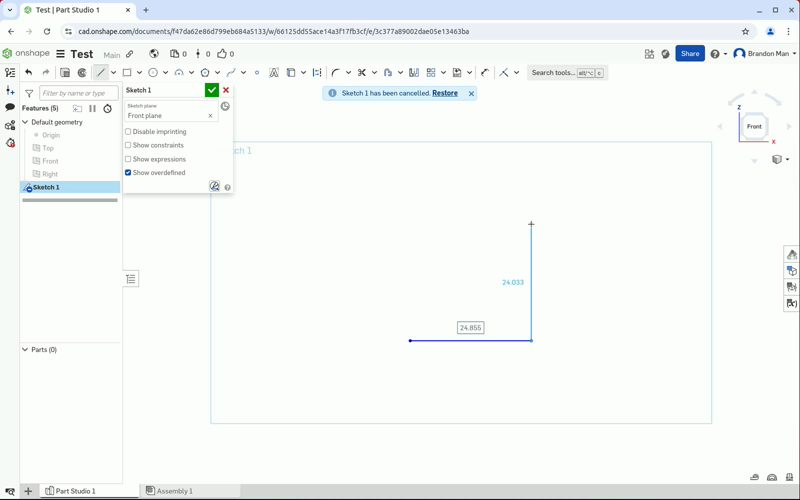
click(531, 223)
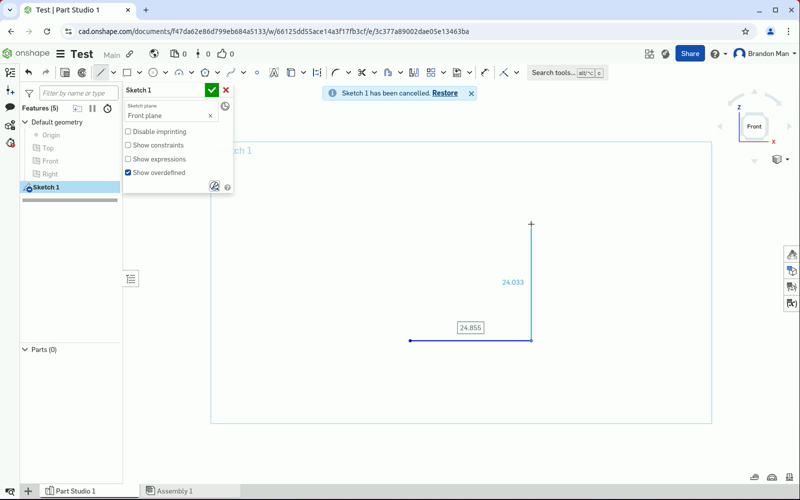
key_up(shift)
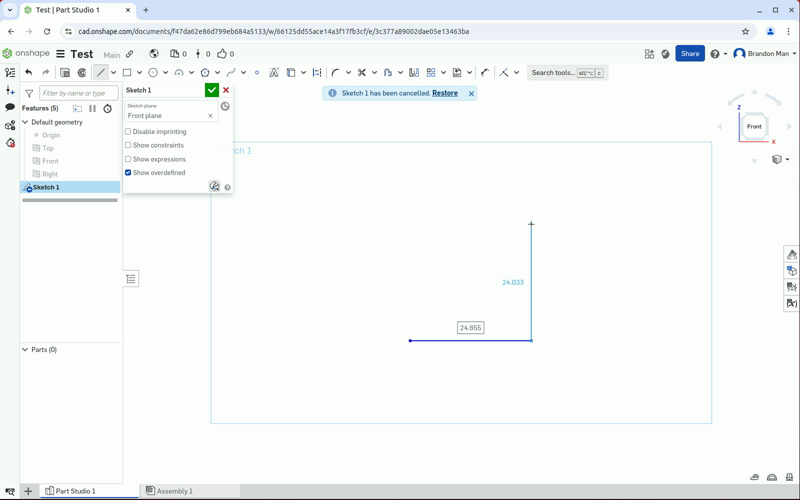
key_down(shift)
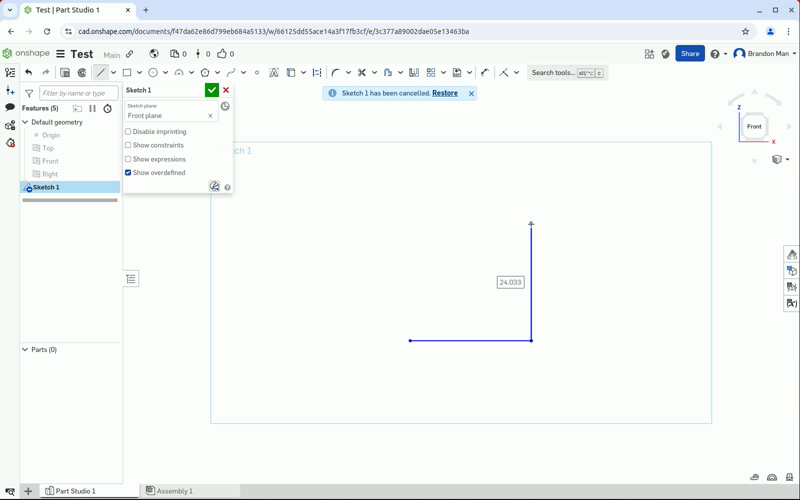
mouse_move(410, 223)
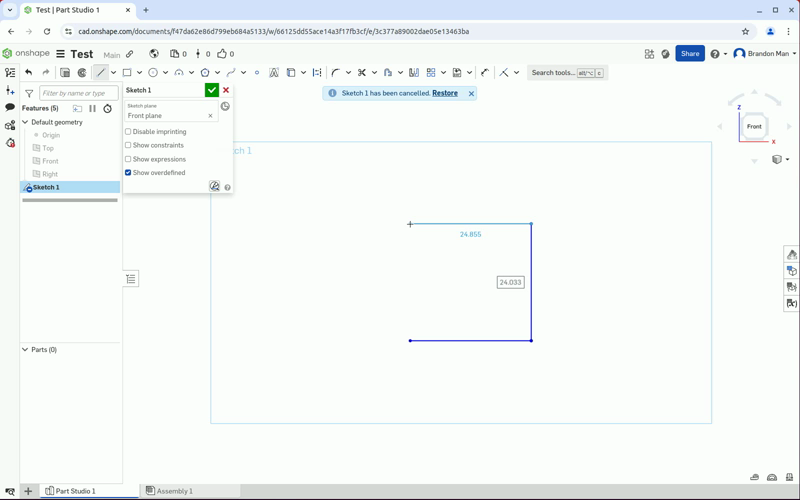
click(410, 223)
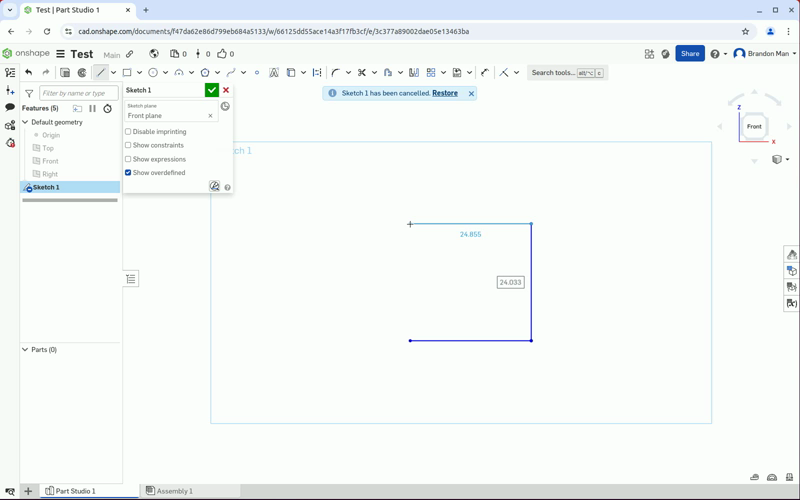
key_up(shift)
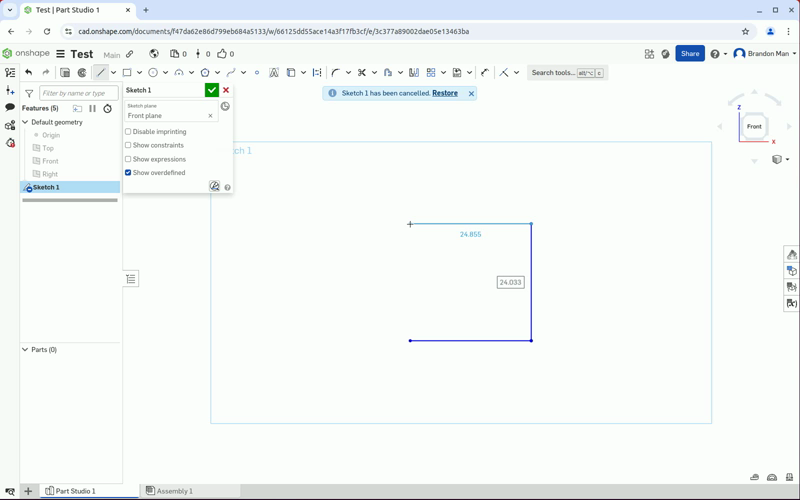
key_down(shift)
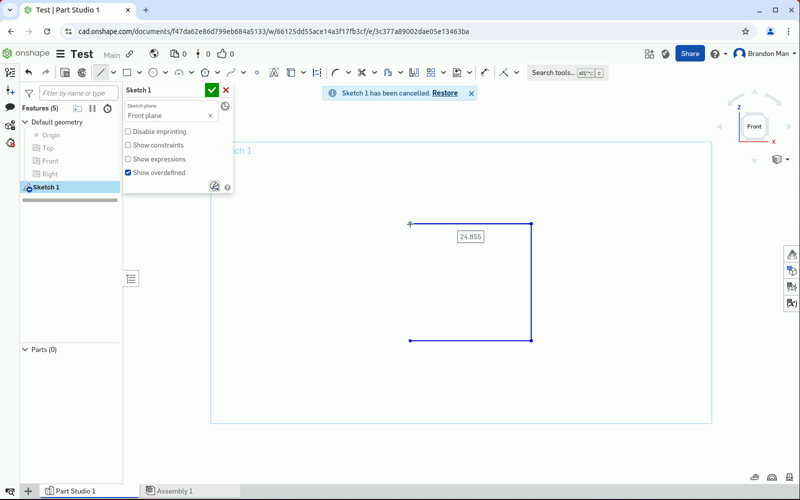
mouse_move(410, 340)
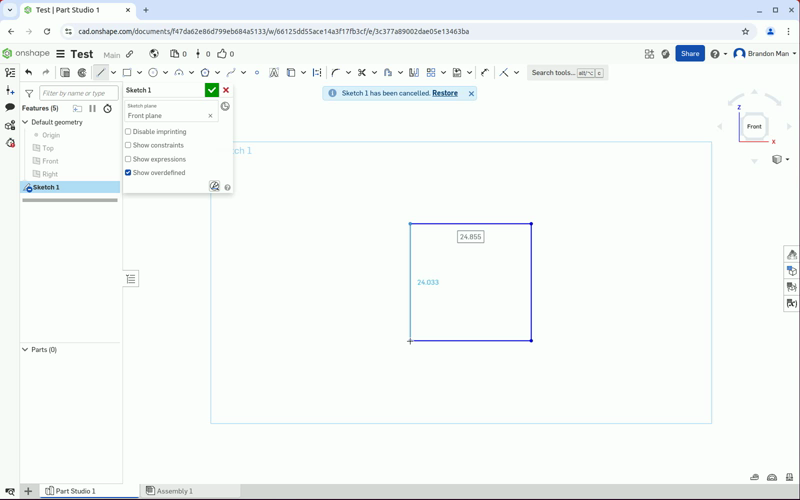
key_up(shift)
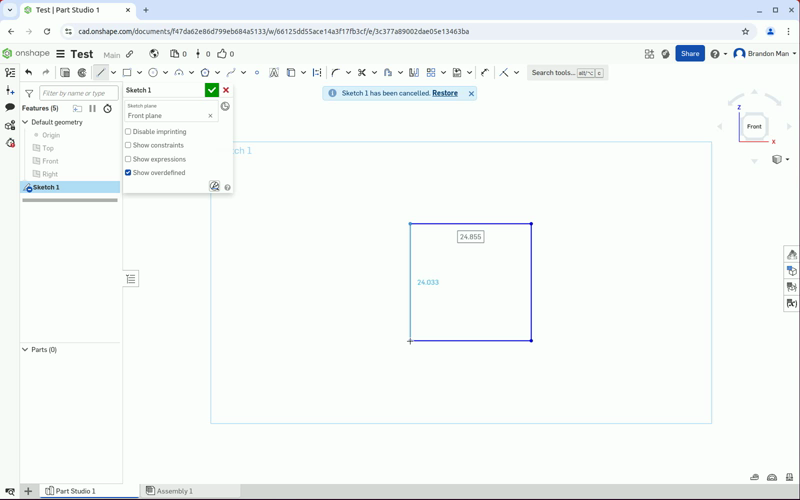
click(410, 340)
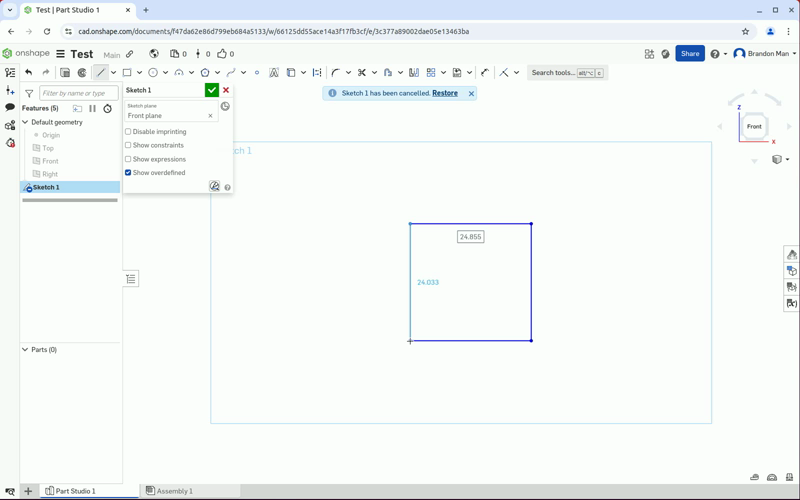
key(esc)
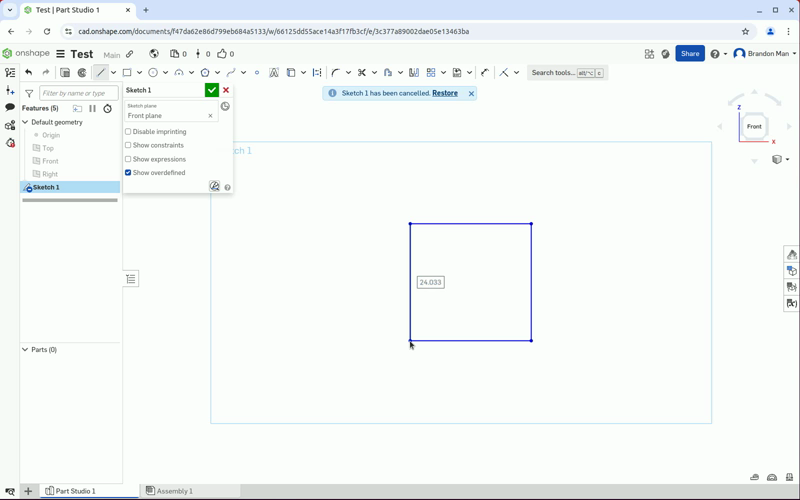
mouse_move(463, 273)
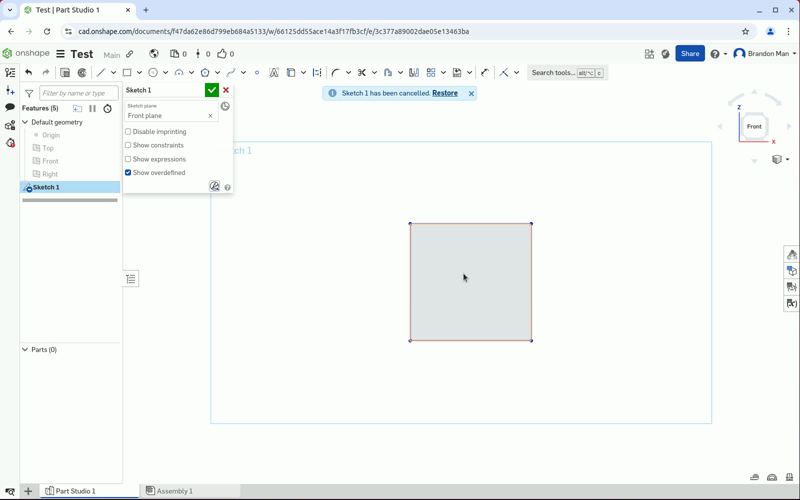
click(463, 273)
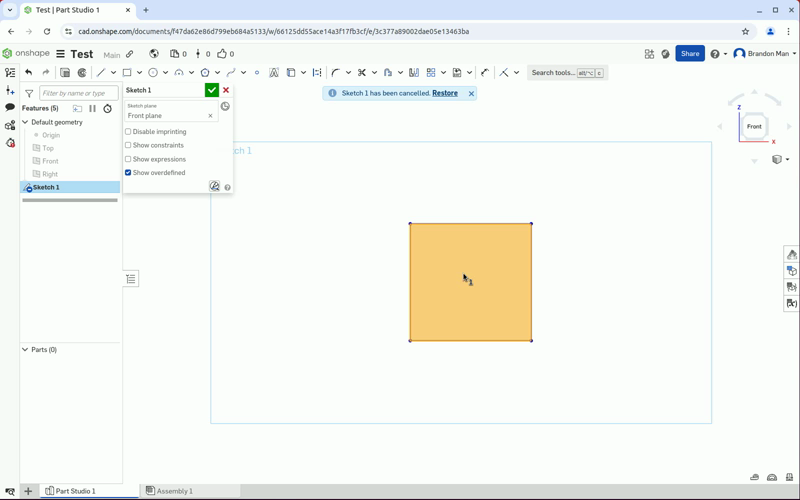
mouse_move(73, 352)
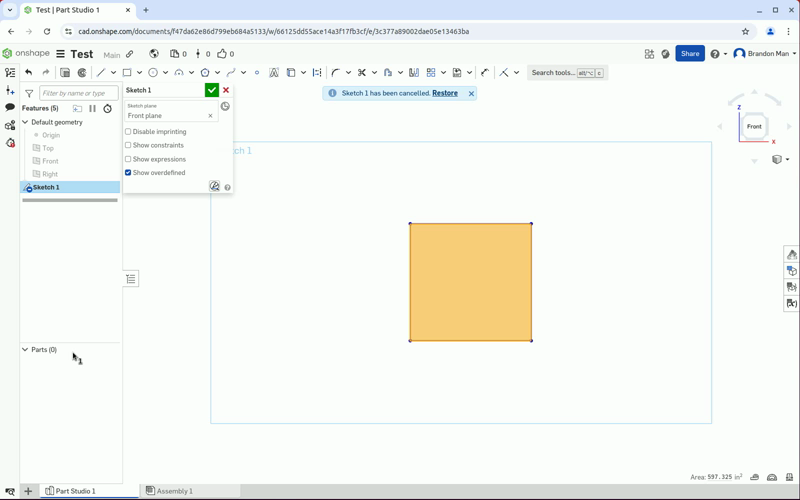
key(shift+y)
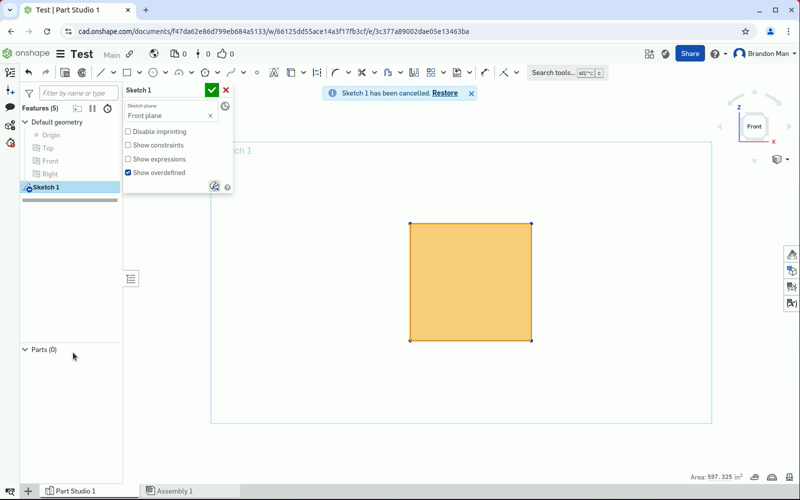
key(shift+e)
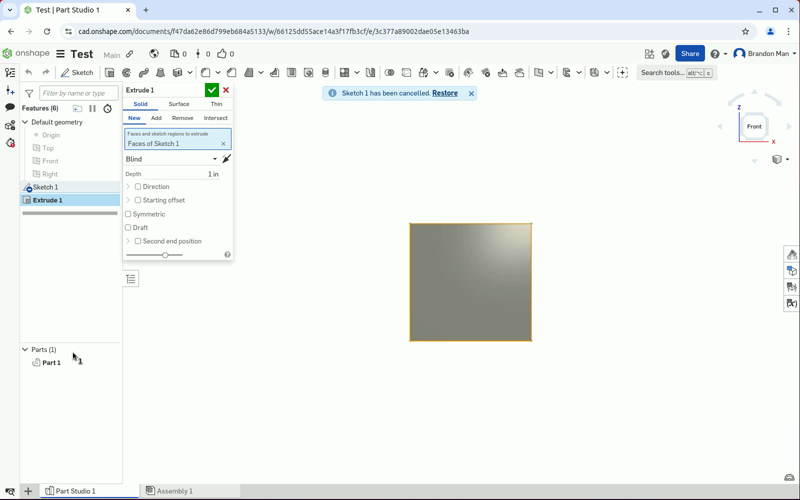
mouse_move(143, 106)
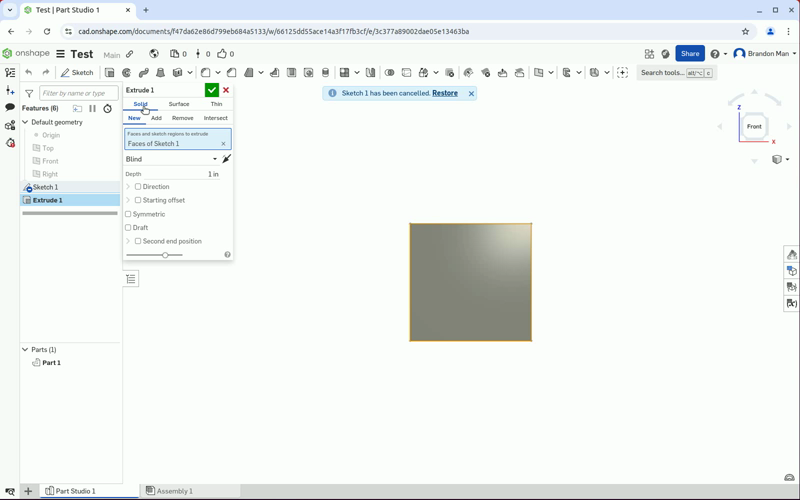
click(143, 106)
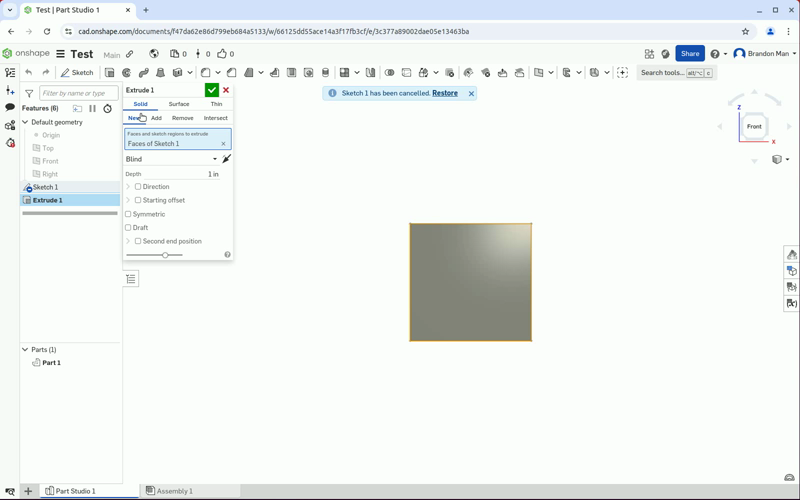
mouse_move(137, 120)
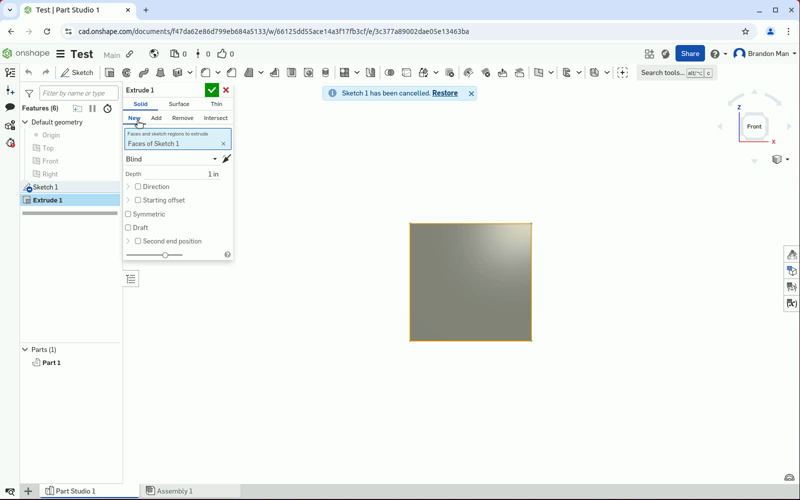
click(137, 120)
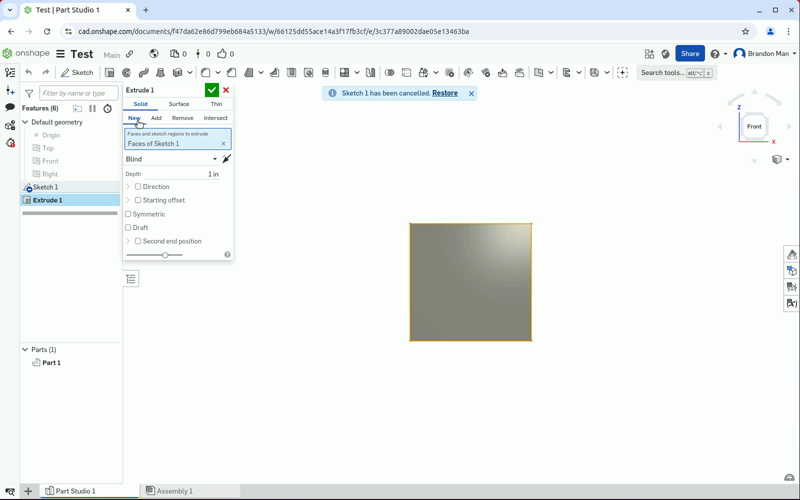
key(tab, 4)
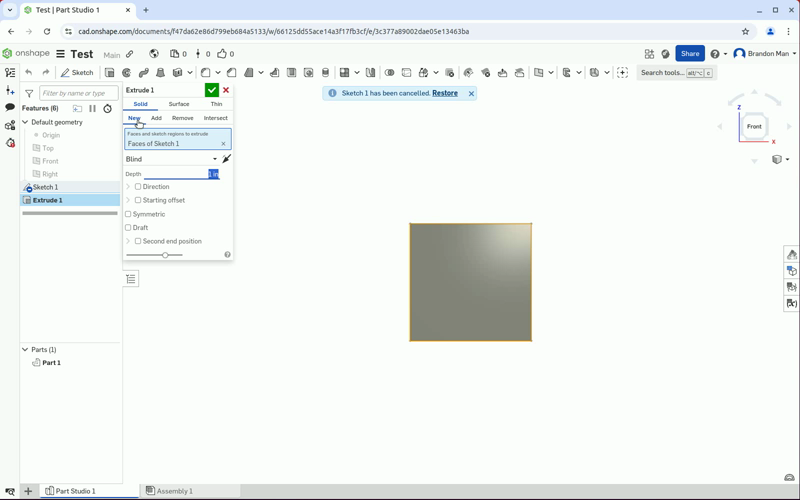
text(12.758)
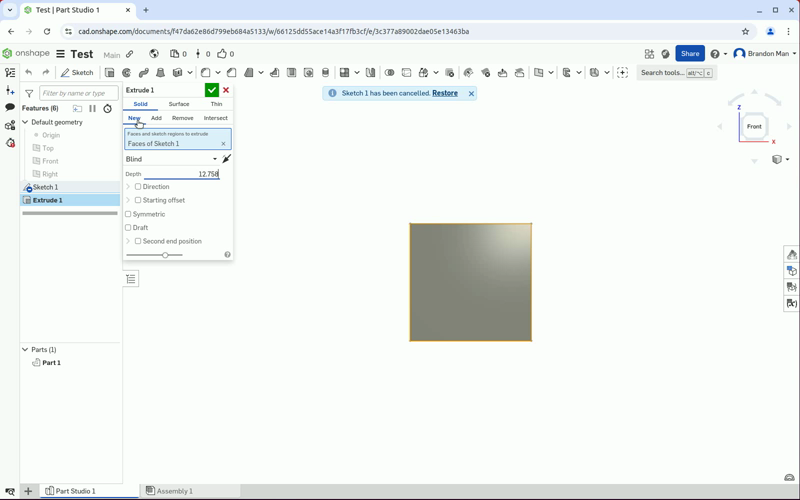
key(enter)
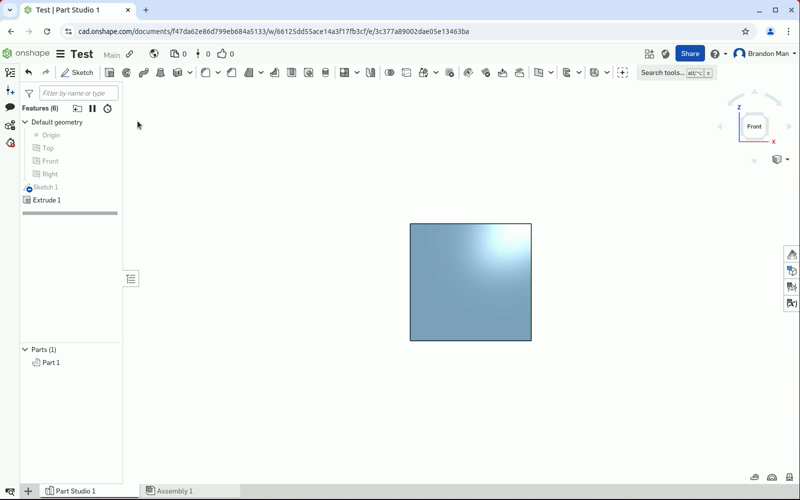
key(shift+h)
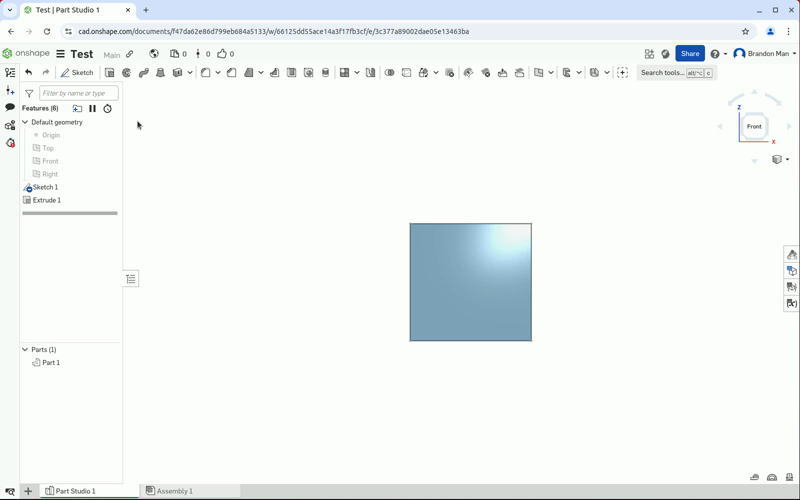
key(shift+h)
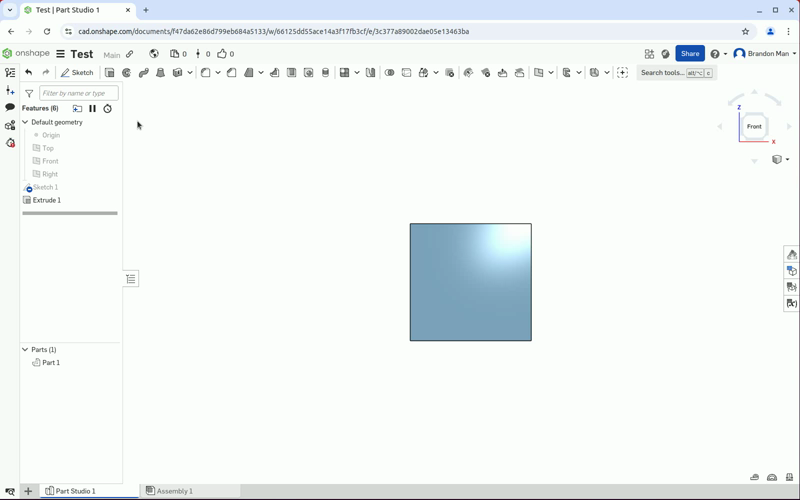
mouse_move(73, 189)
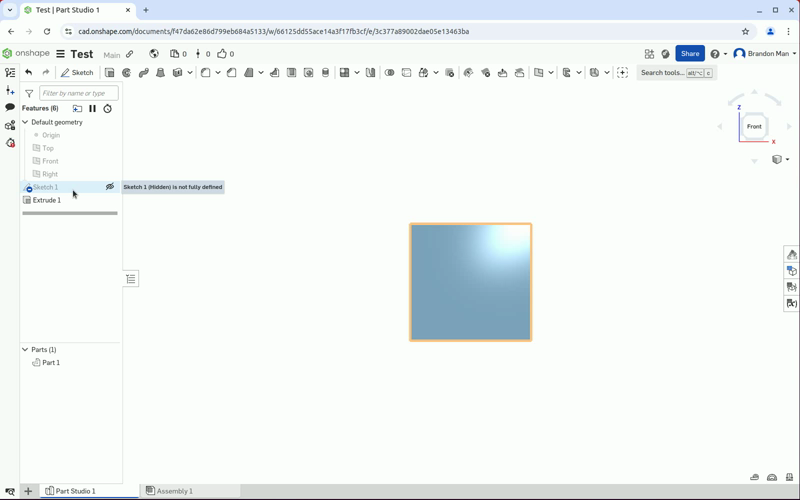
click(73, 189)
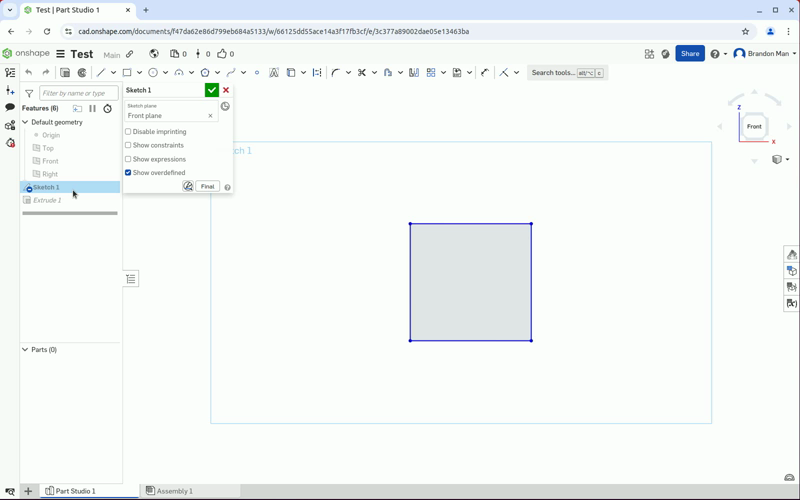
mouse_move(229, 92)
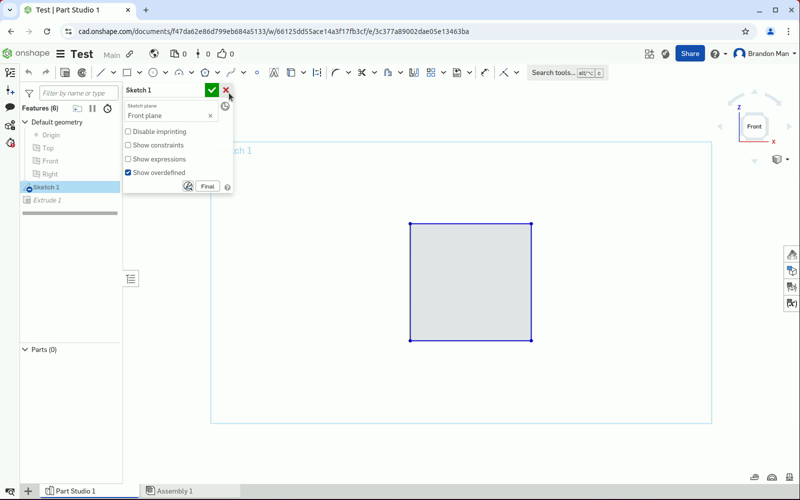
click(229, 92)
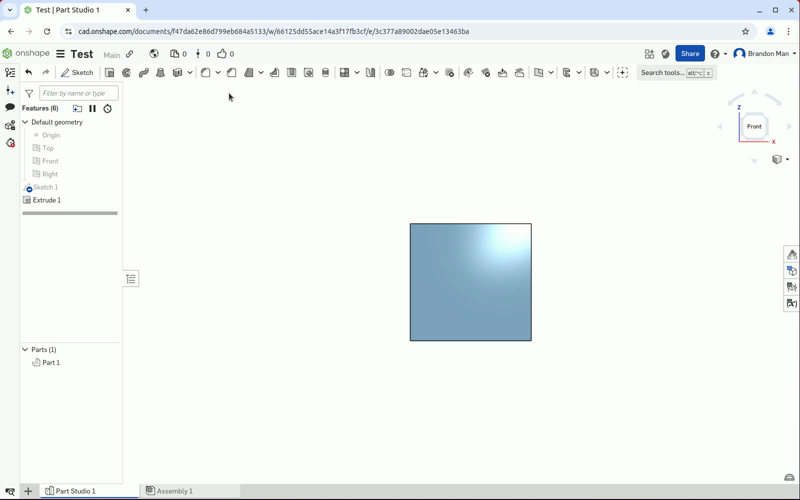
mouse_move(541, 75)
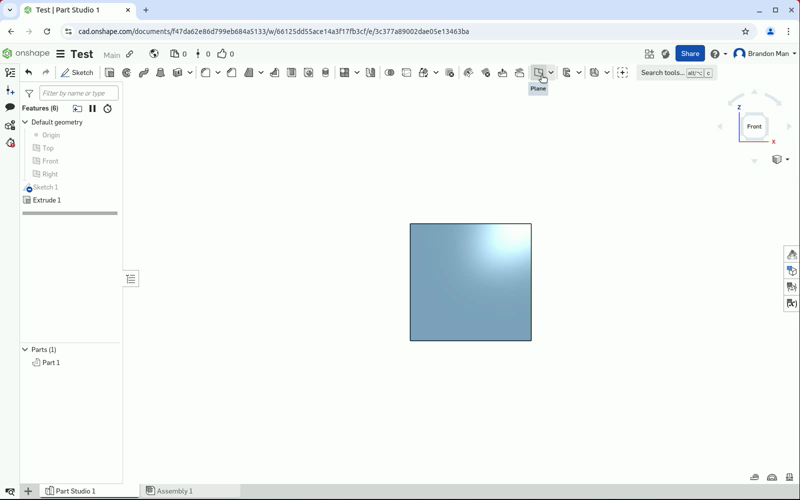
click(541, 75)
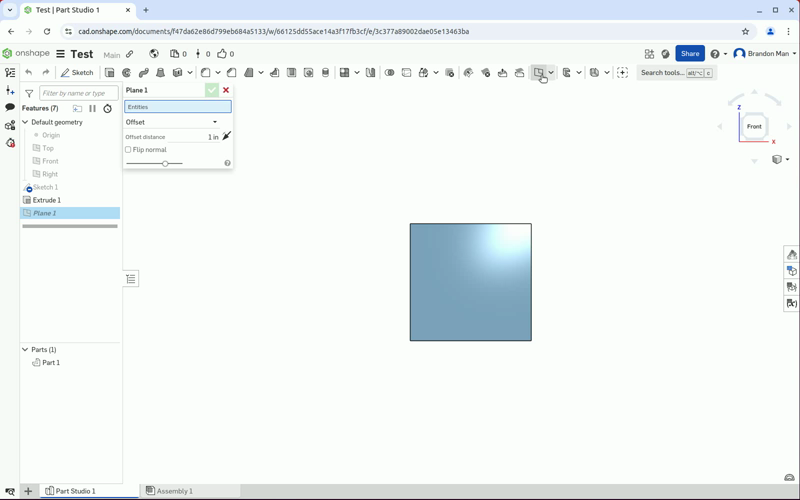
mouse_move(73, 163)
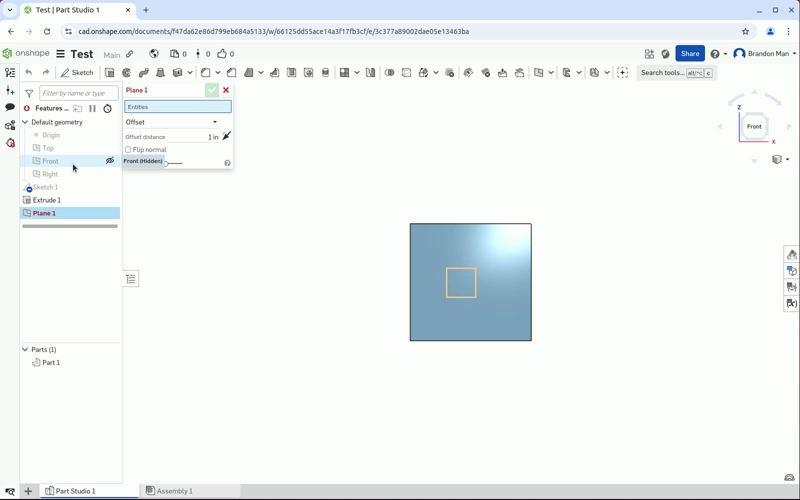
click(73, 163)
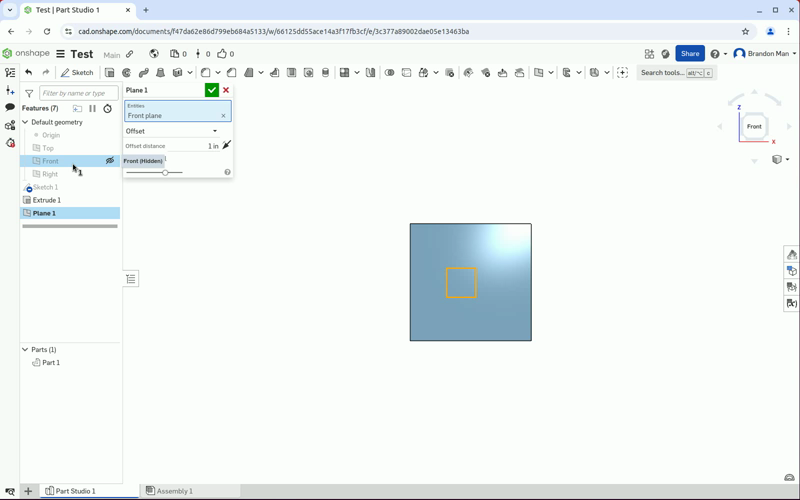
key(tab, 2)
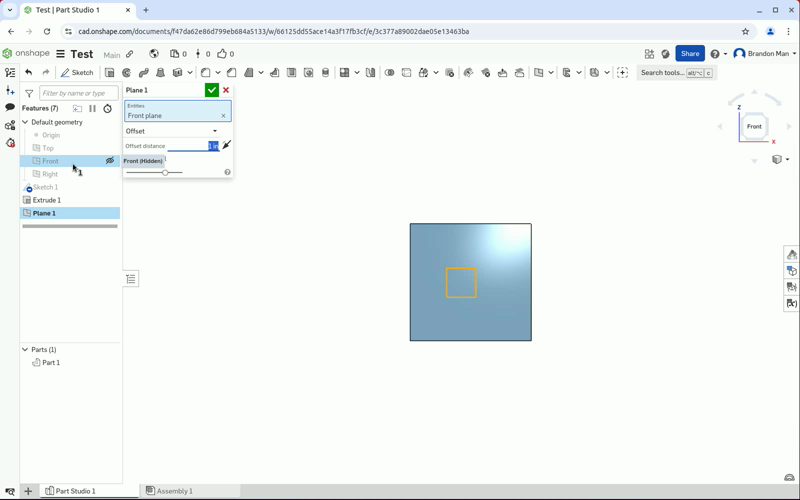
text(12.756)
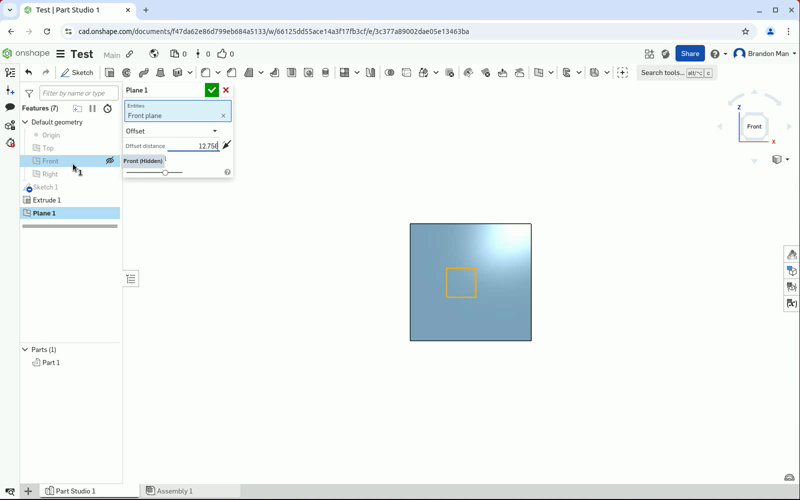
key(enter, 2)
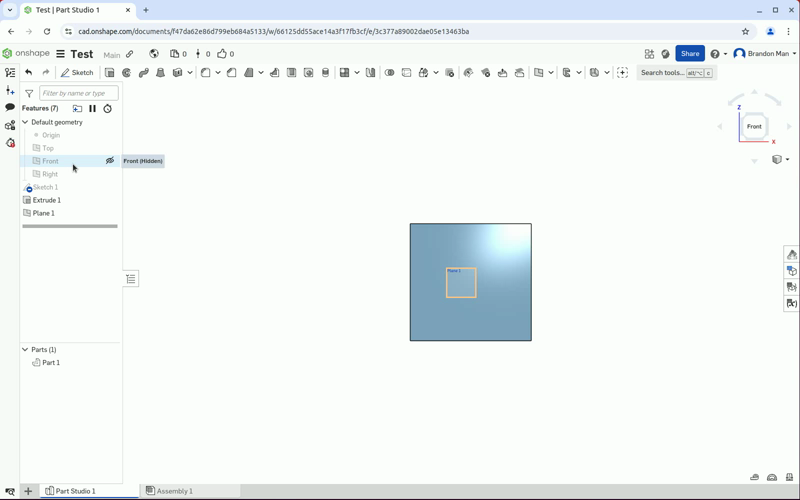
key(shift+s)
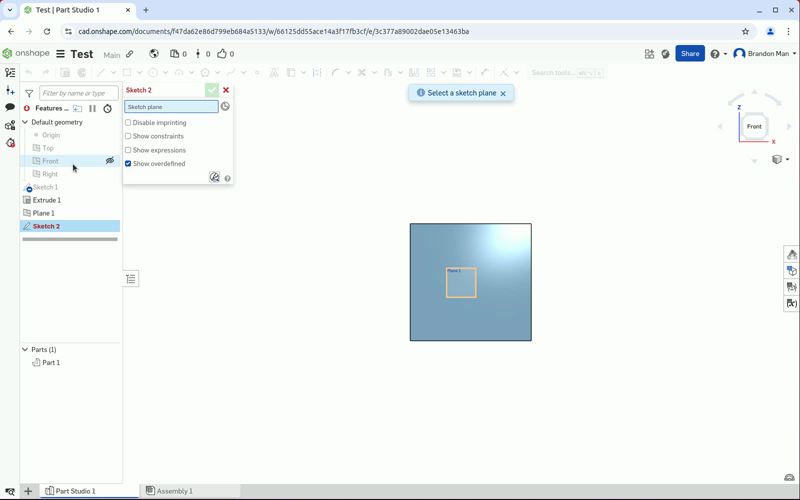
mouse_move(73, 215)
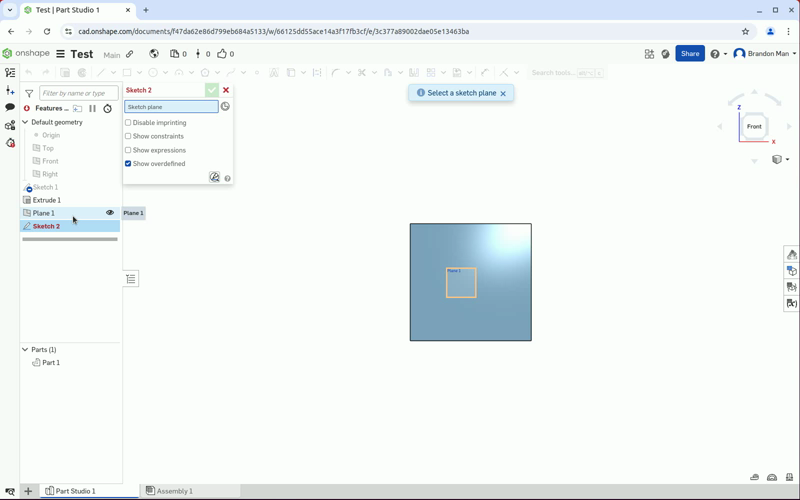
click(73, 215)
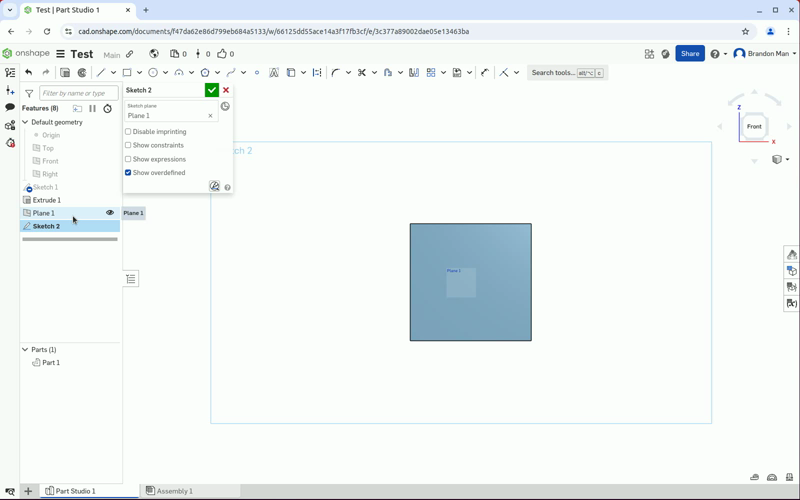
mouse_move(73, 352)
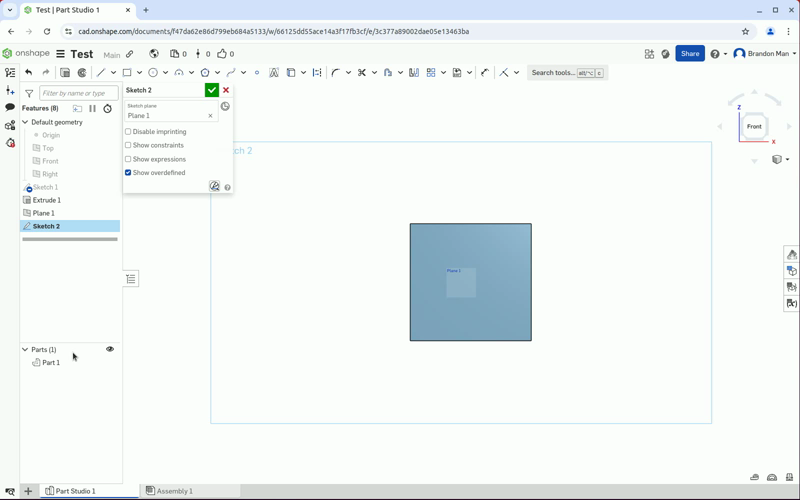
key(y)
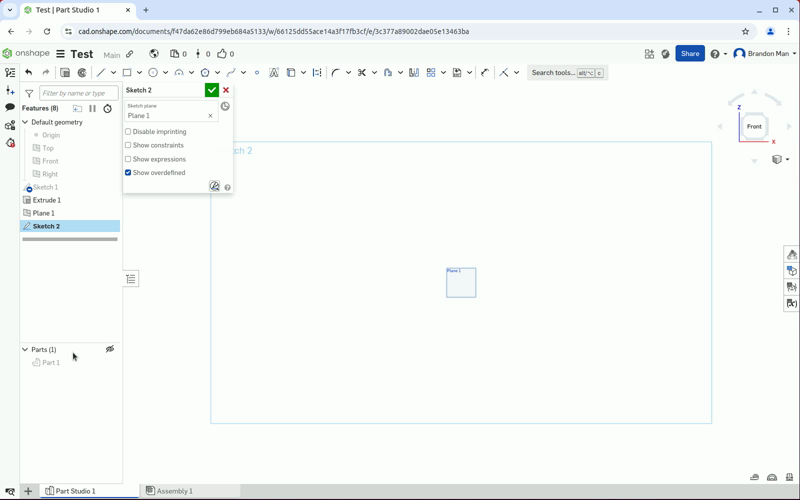
key(l)
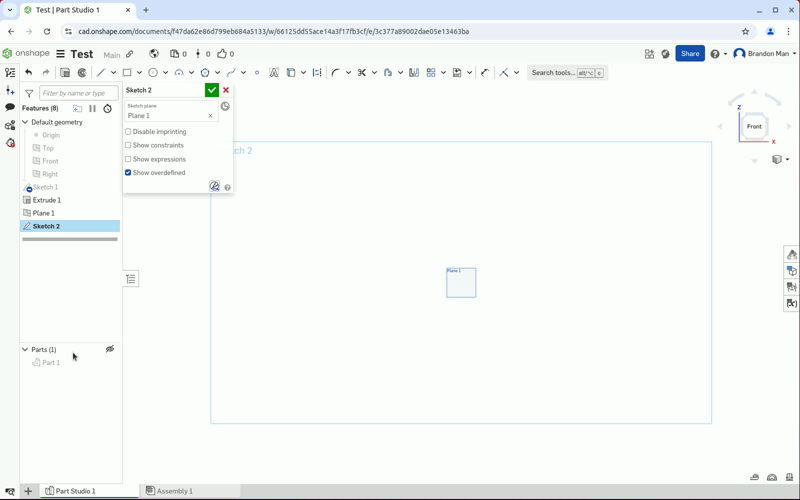
key_down(shift)
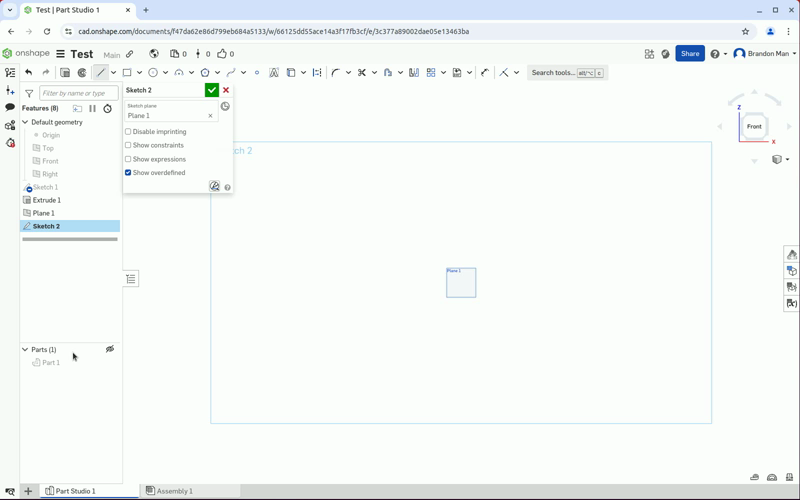
mouse_move(476, 275)
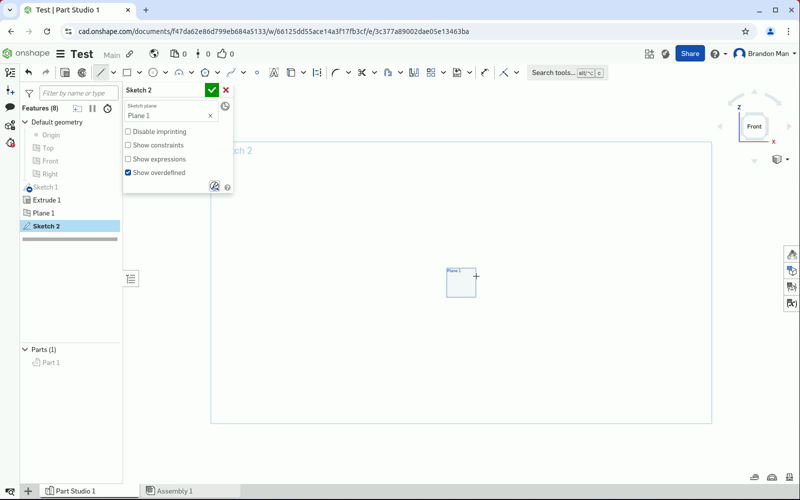
click(476, 275)
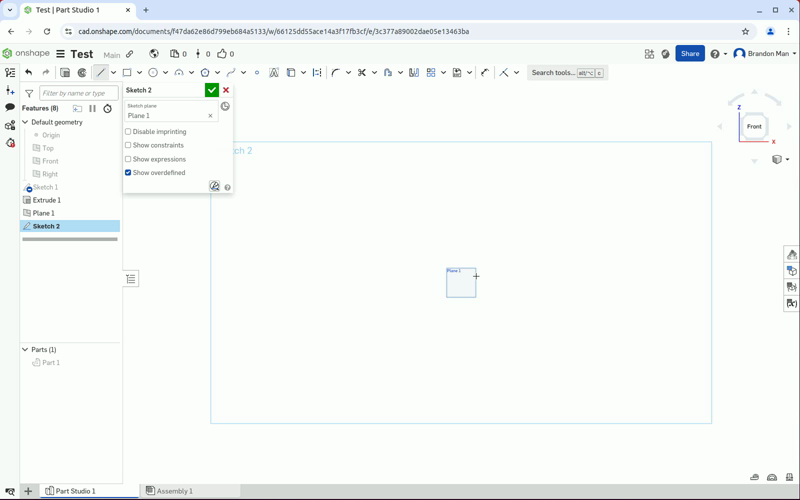
key_up(shift)
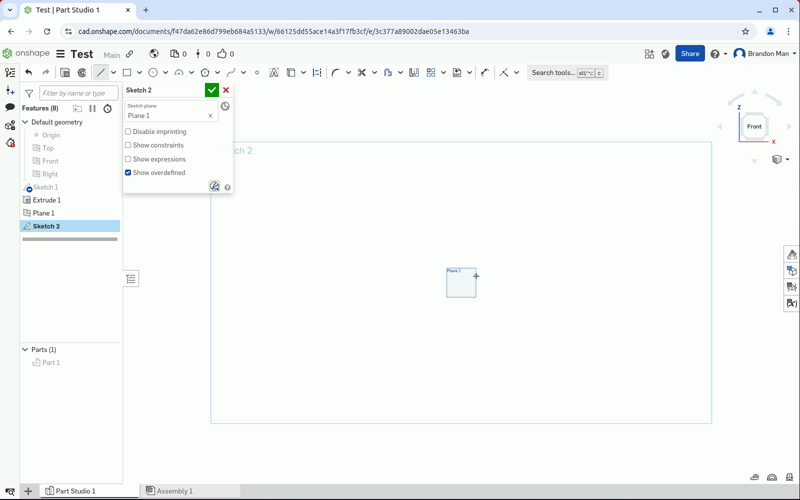
key_down(shift)
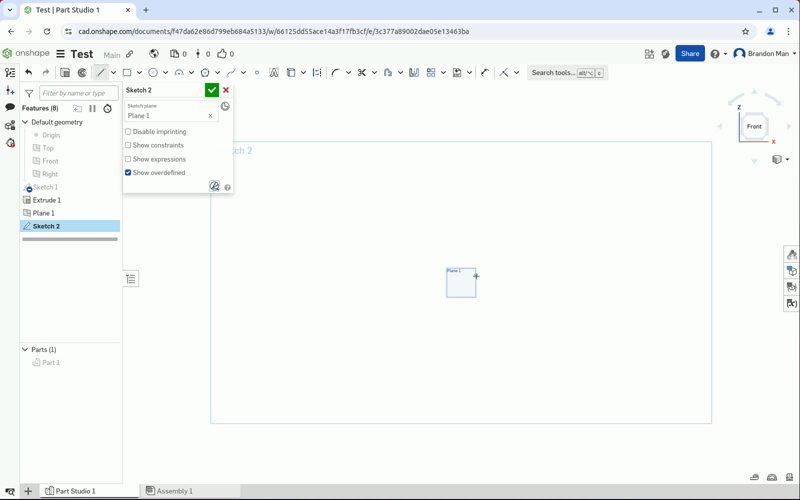
mouse_move(506, 275)
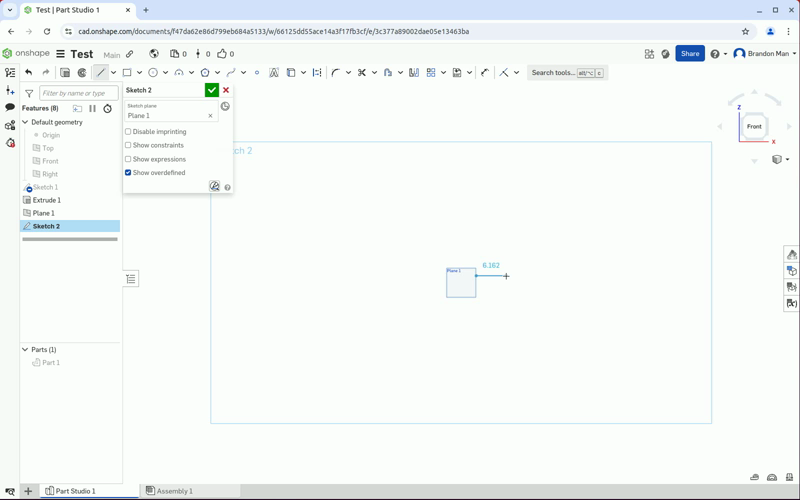
mouse_move(519, 276)
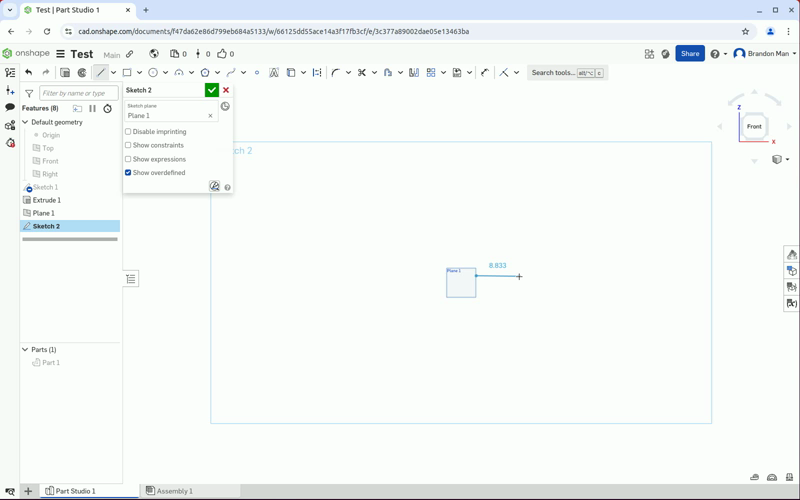
click(519, 276)
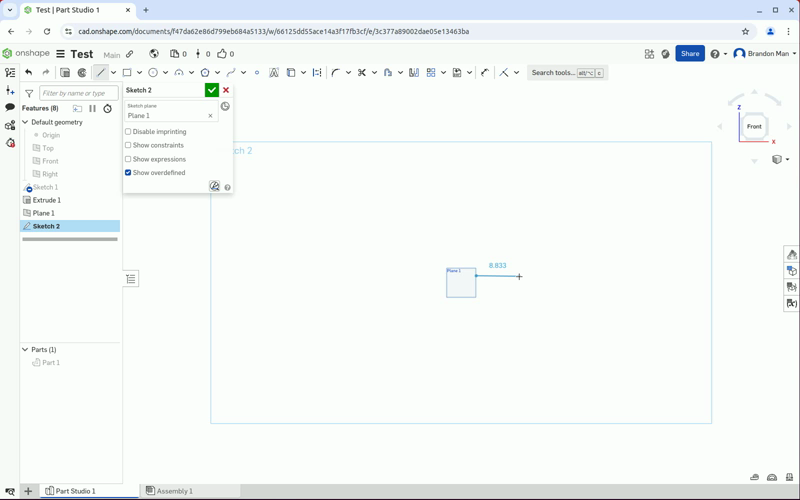
key_up(shift)
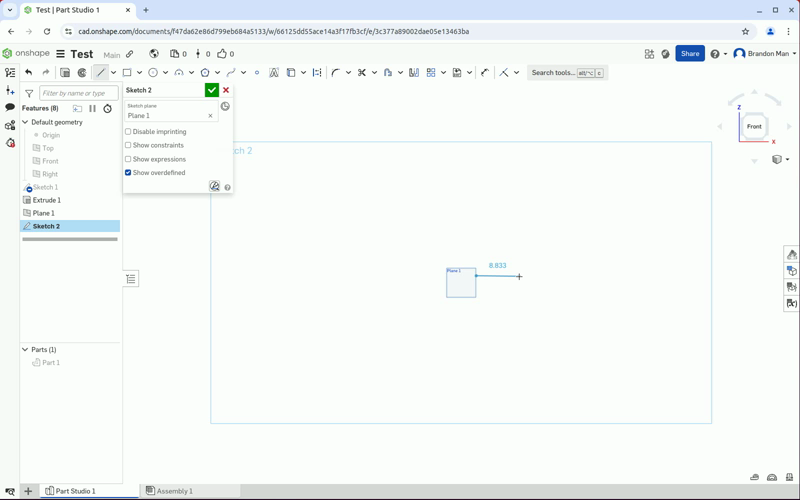
key_down(shift)
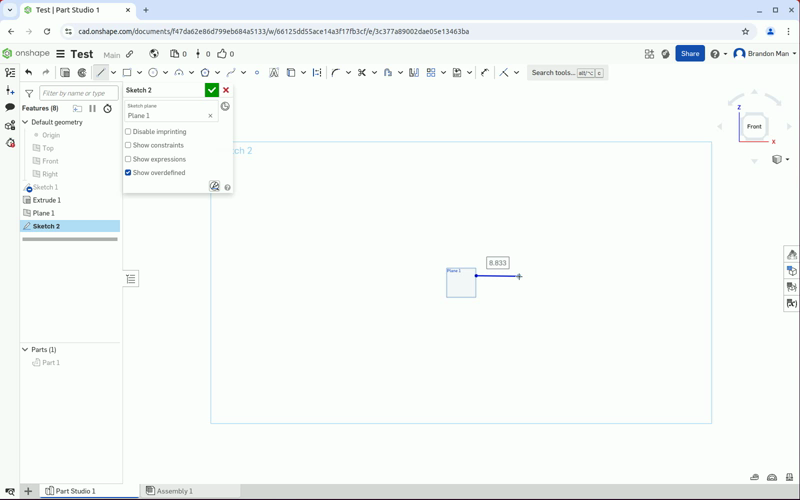
mouse_move(549, 276)
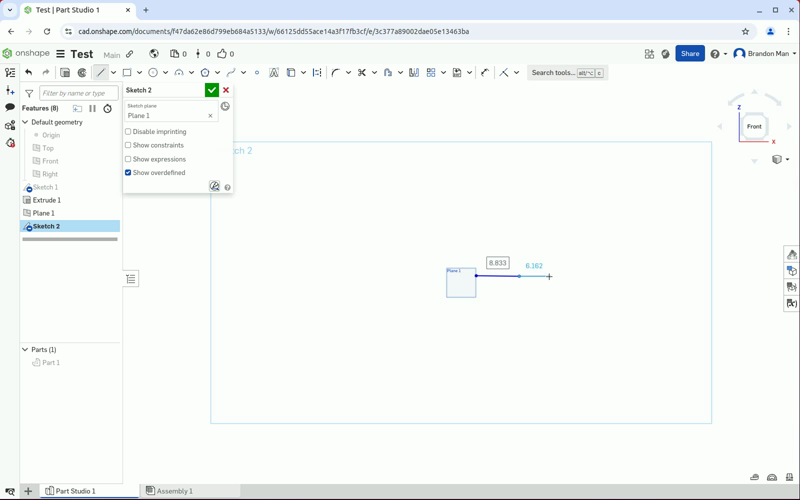
mouse_move(519, 232)
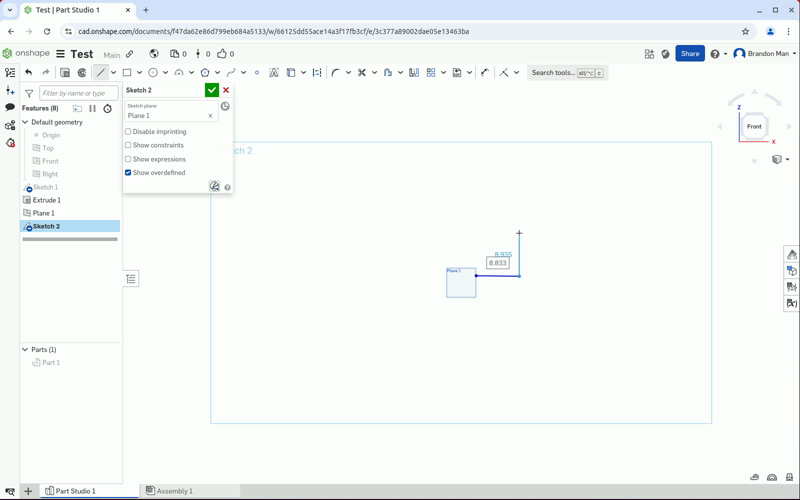
click(519, 232)
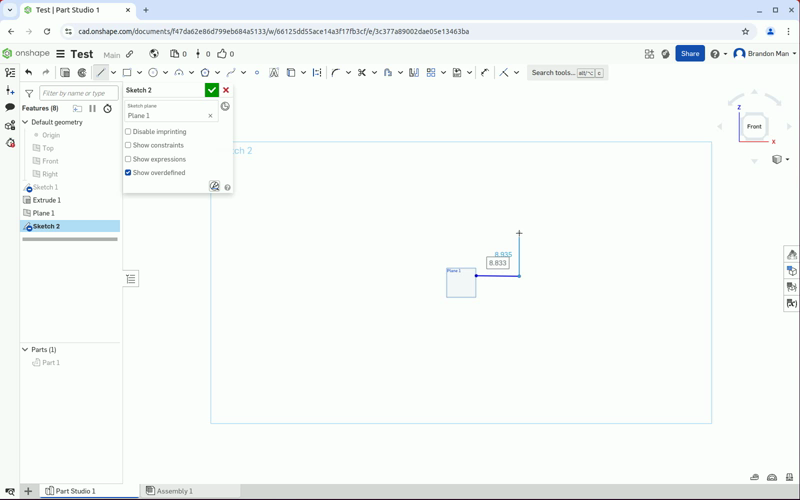
key_up(shift)
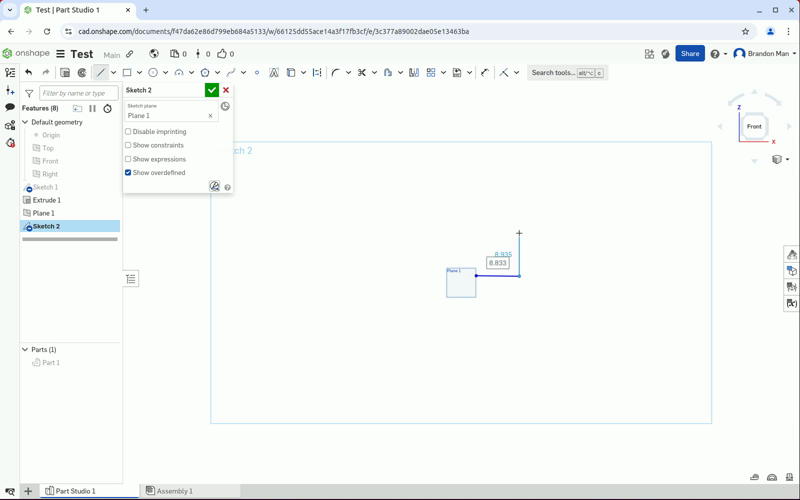
key_down(shift)
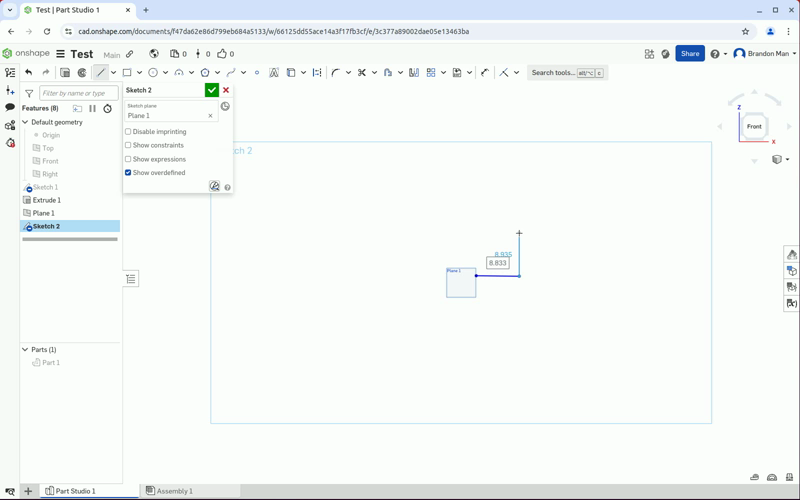
mouse_move(549, 232)
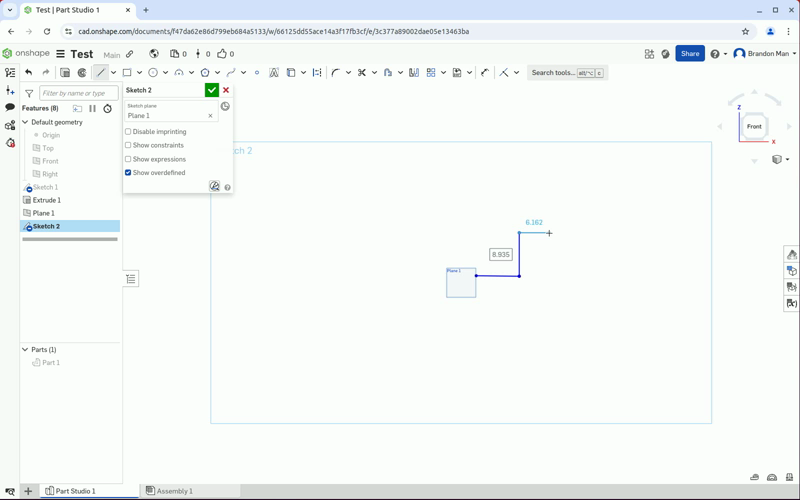
mouse_move(476, 232)
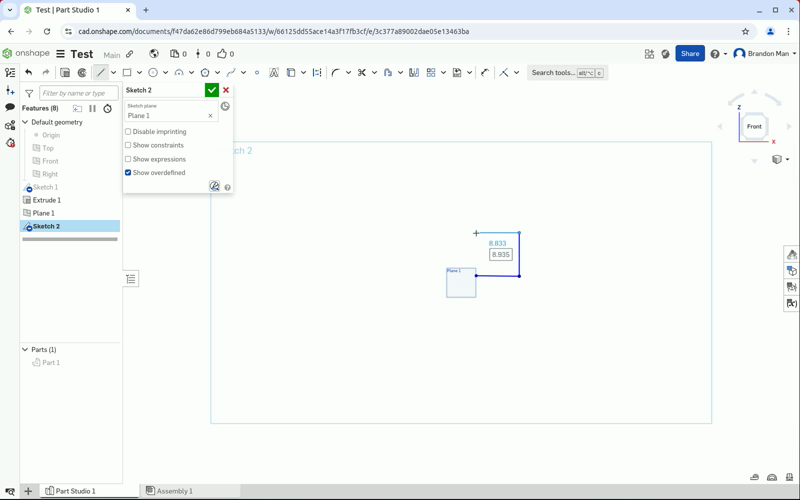
click(476, 232)
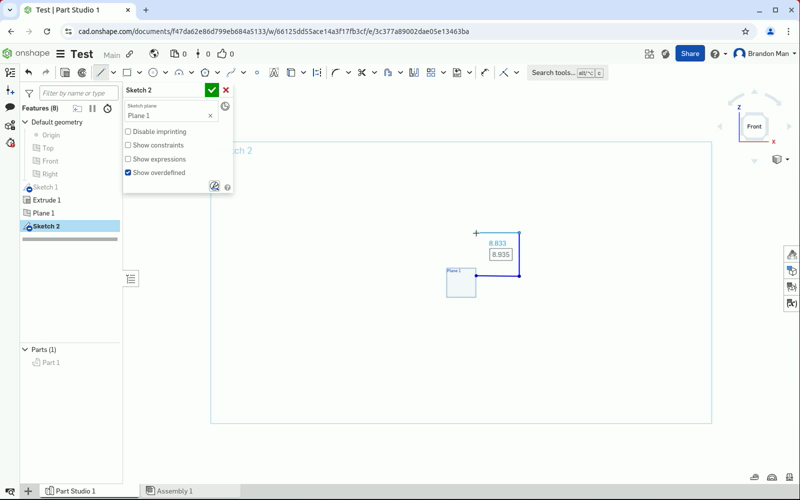
key_up(shift)
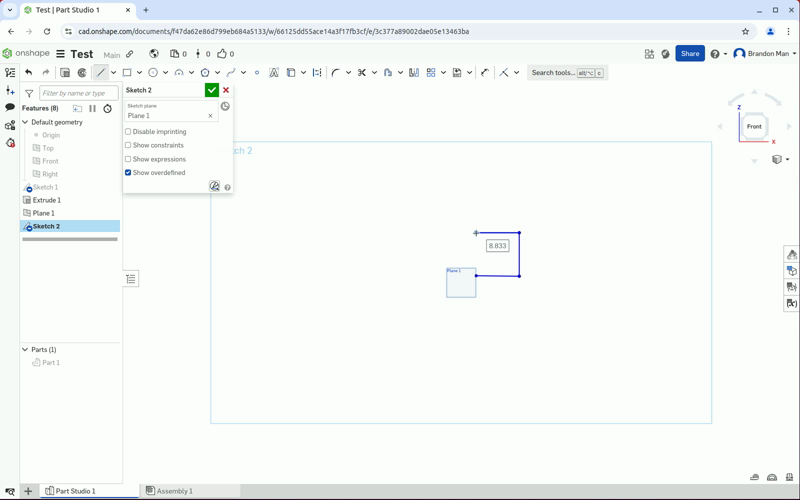
mouse_move(506, 232)
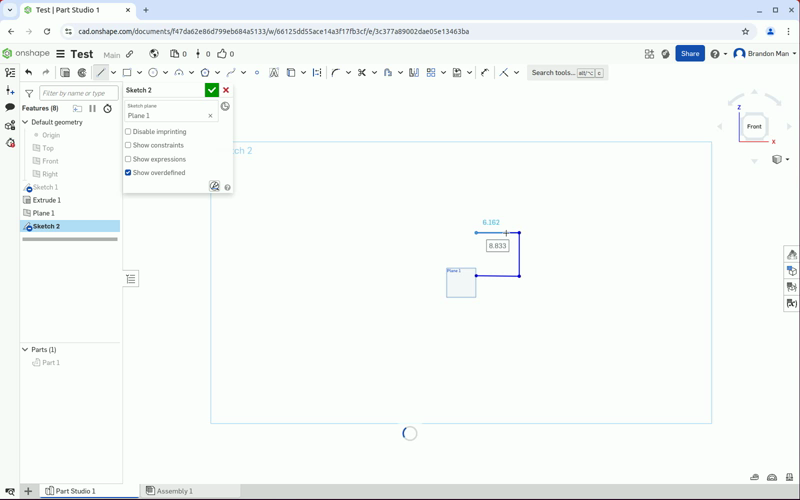
key_down(shift)
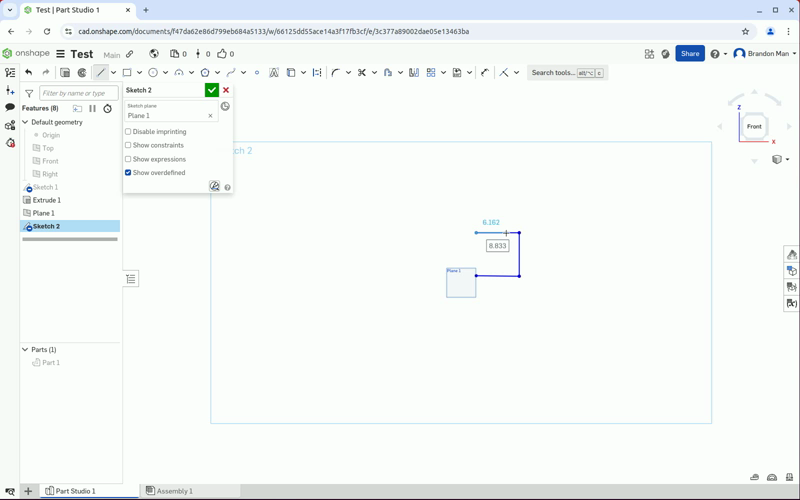
mouse_move(476, 275)
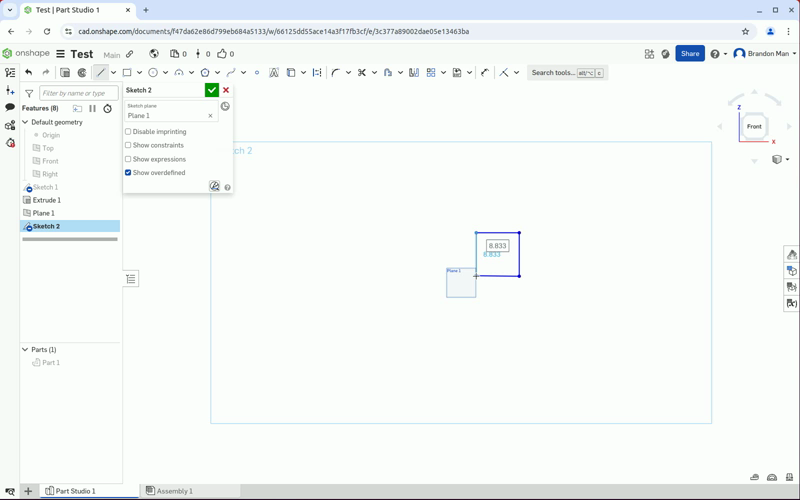
key_up(shift)
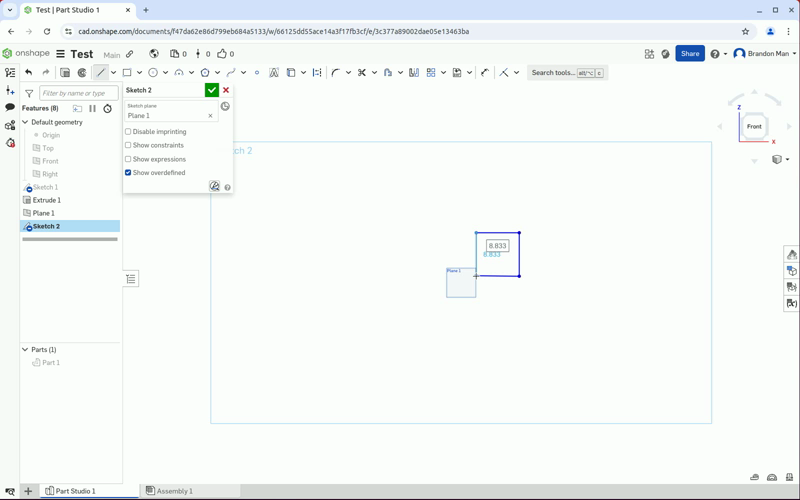
click(476, 275)
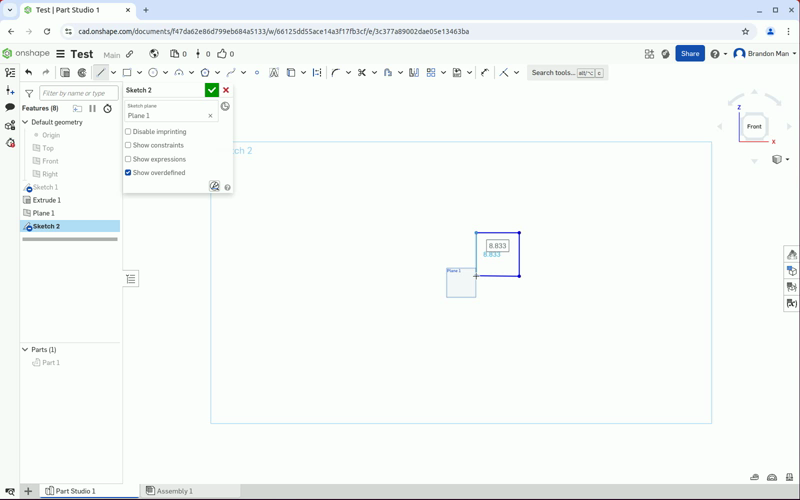
key(esc)
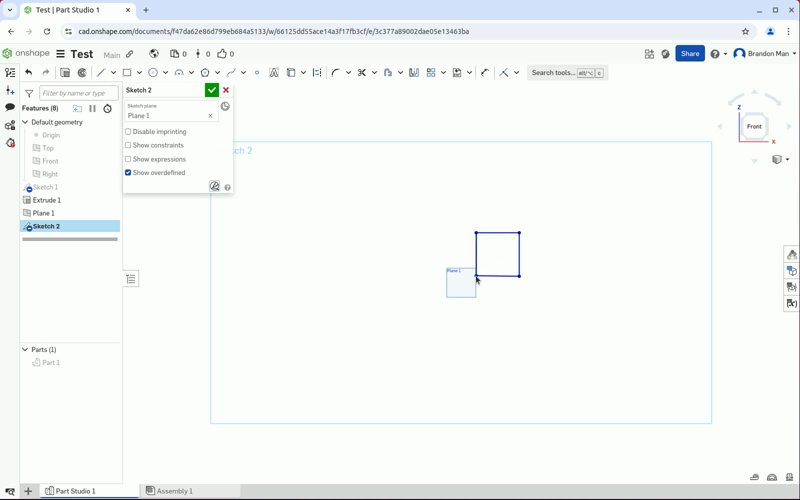
mouse_move(509, 237)
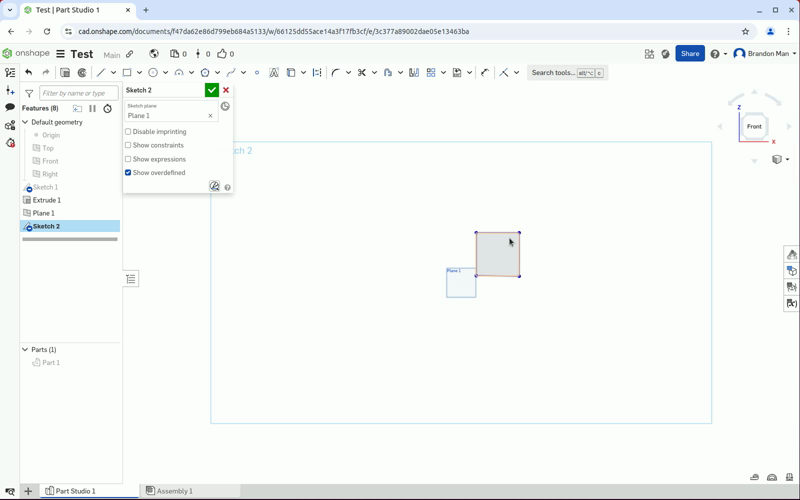
click(509, 237)
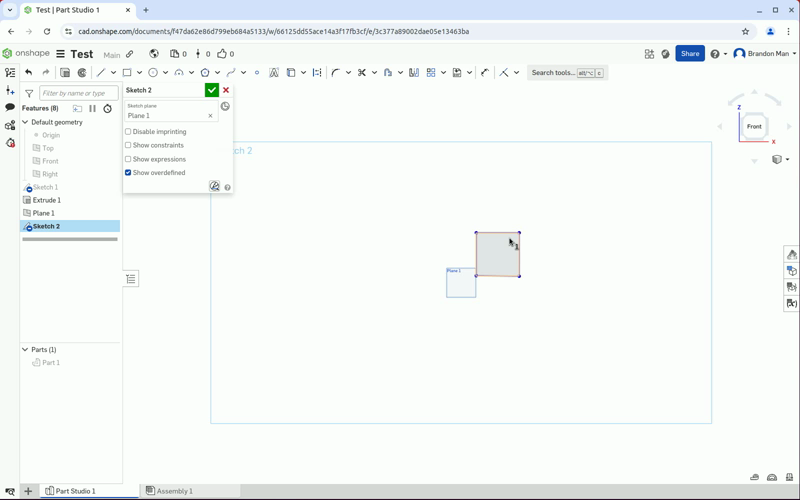
mouse_move(73, 352)
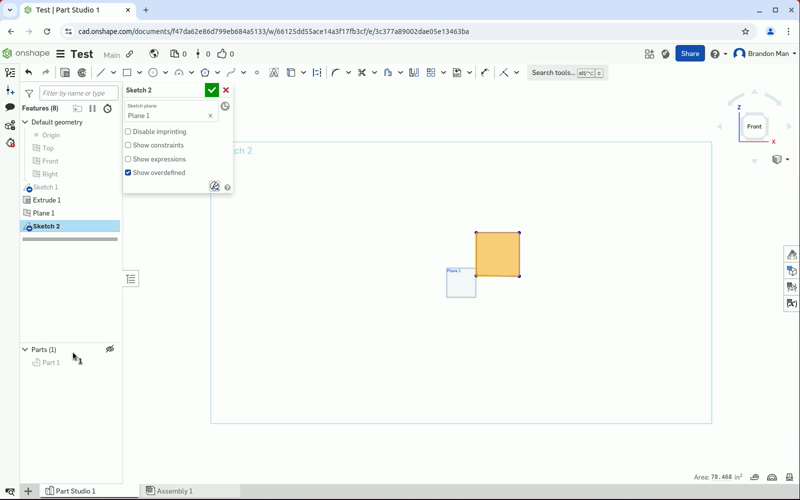
key(shift+y)
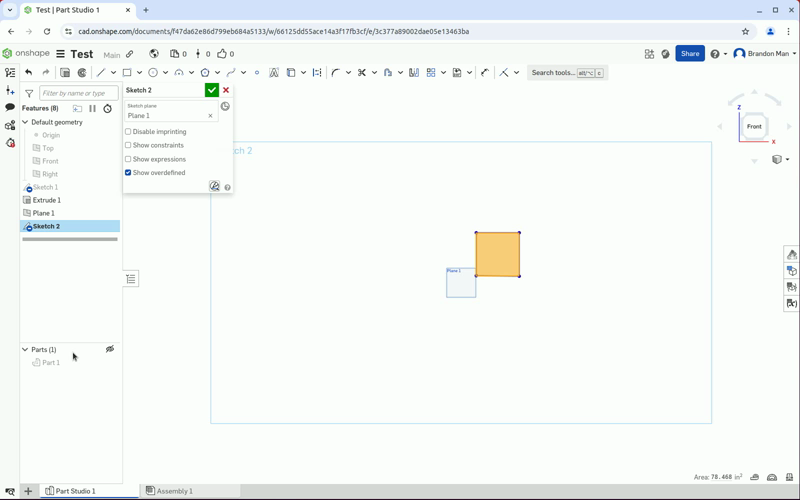
key(shift+e)
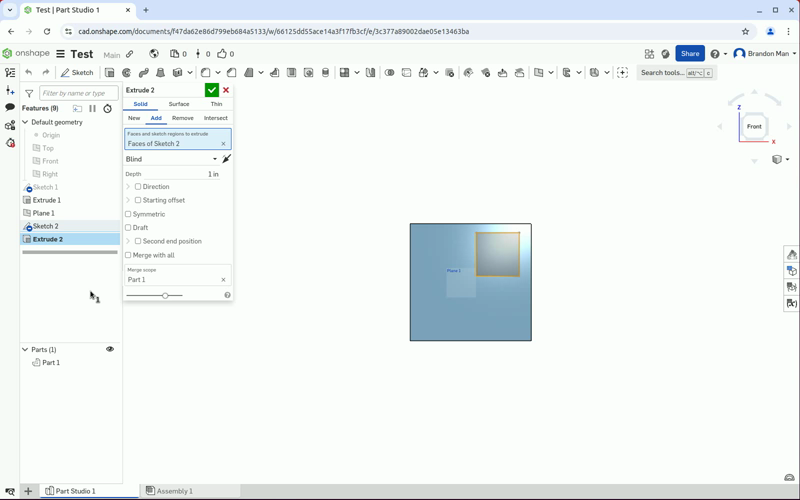
mouse_move(143, 106)
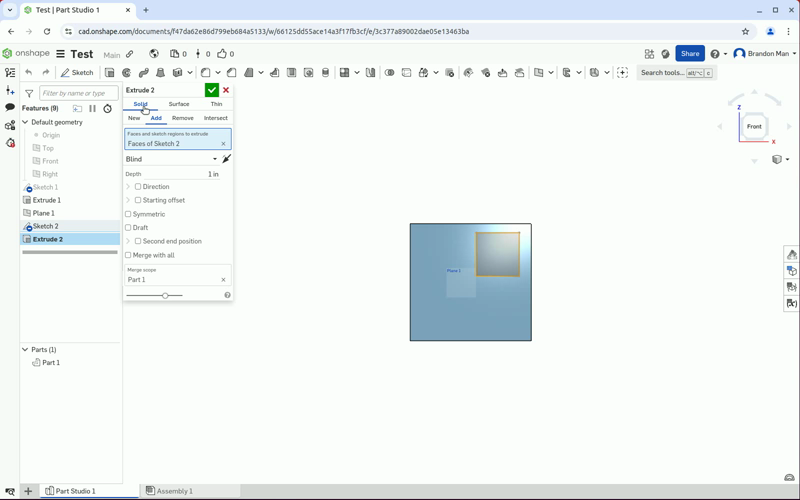
click(143, 106)
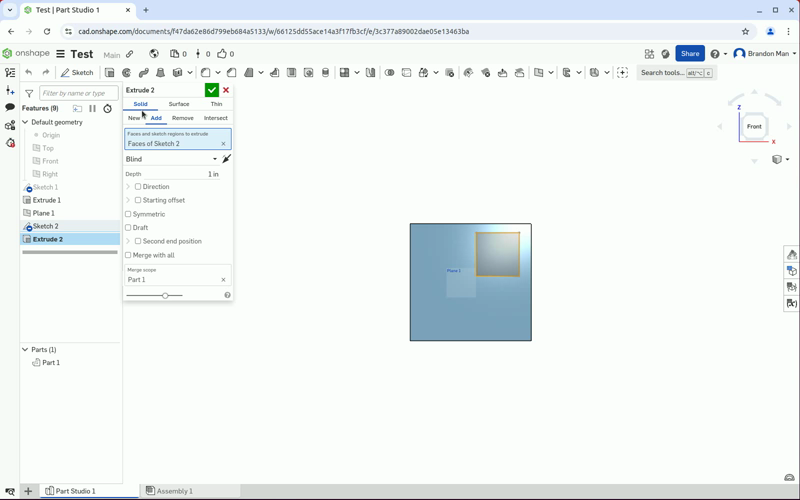
mouse_move(137, 120)
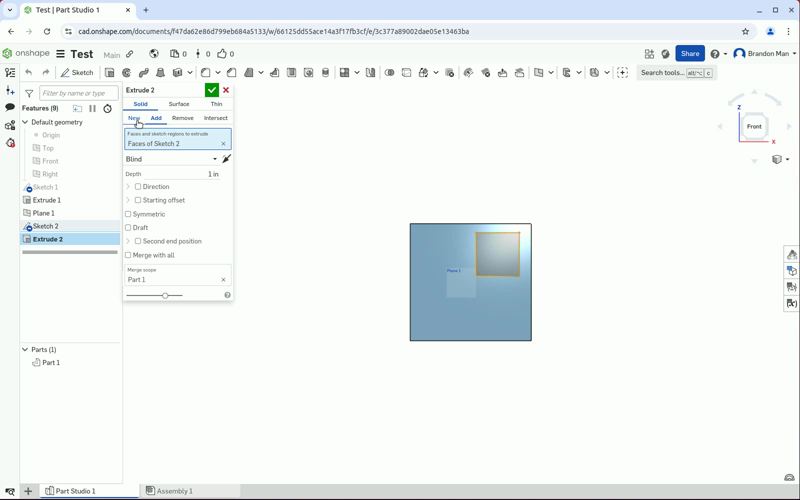
click(137, 120)
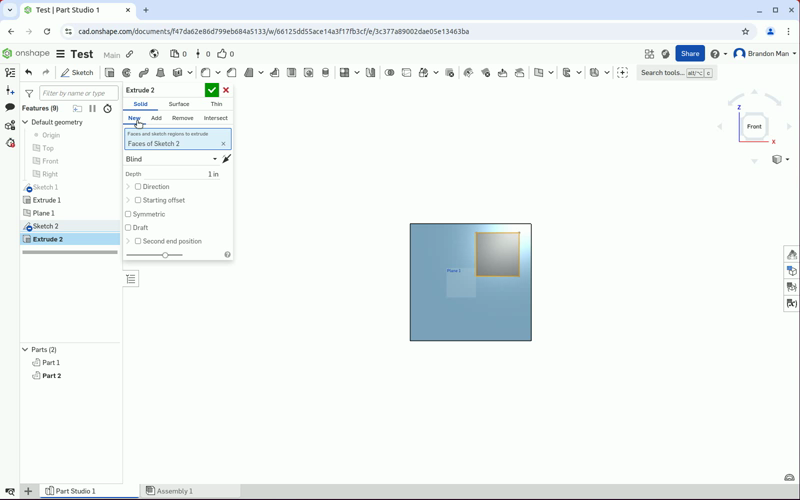
key(tab, 4)
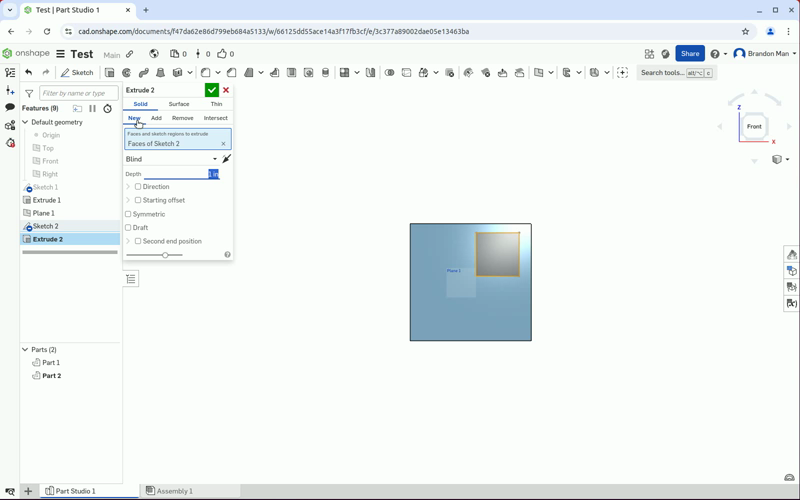
text(8.906)
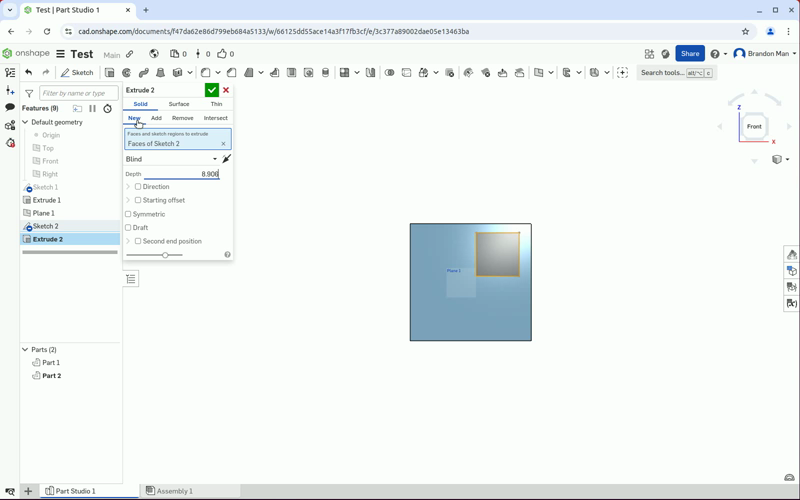
key(enter)
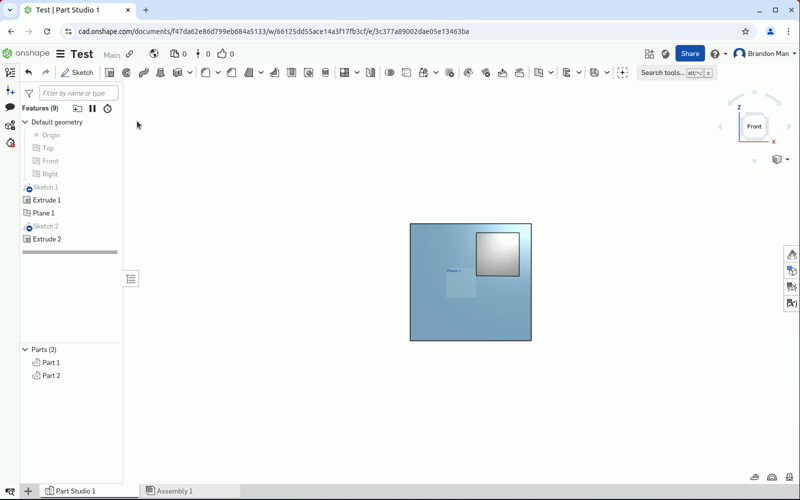
key(shift+h)
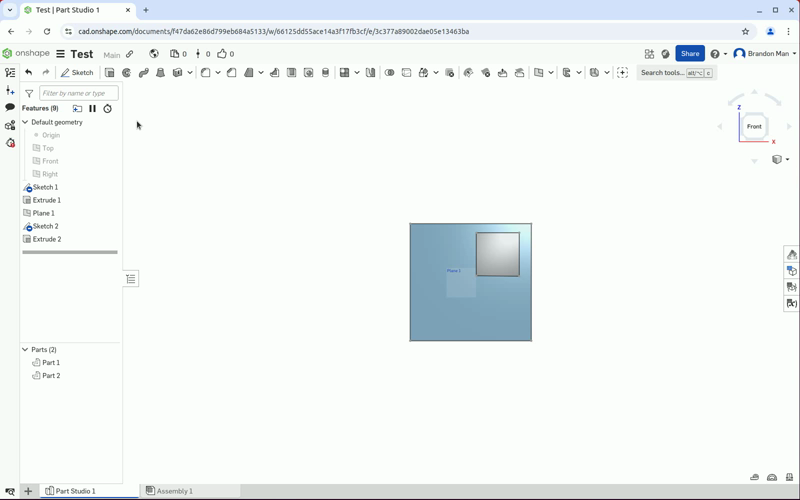
key(shift+h)
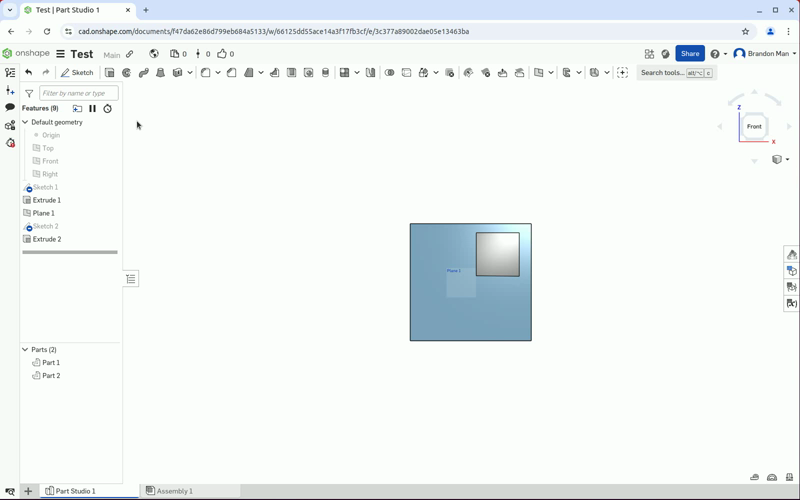
mouse_move(73, 189)
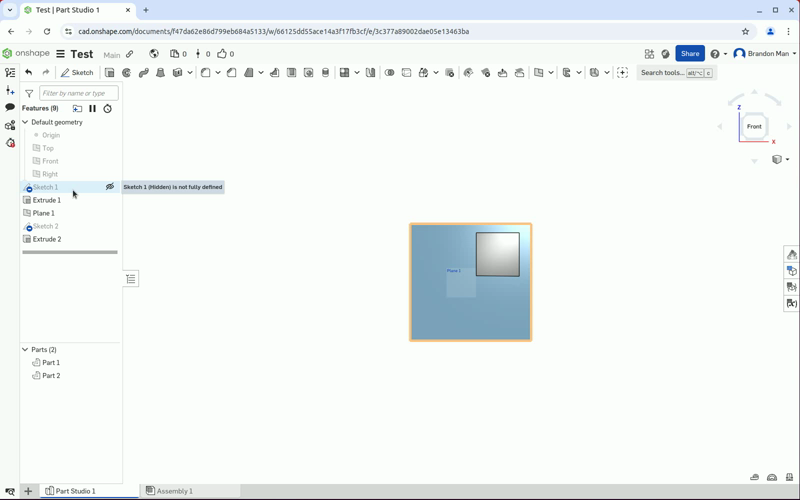
click(73, 189)
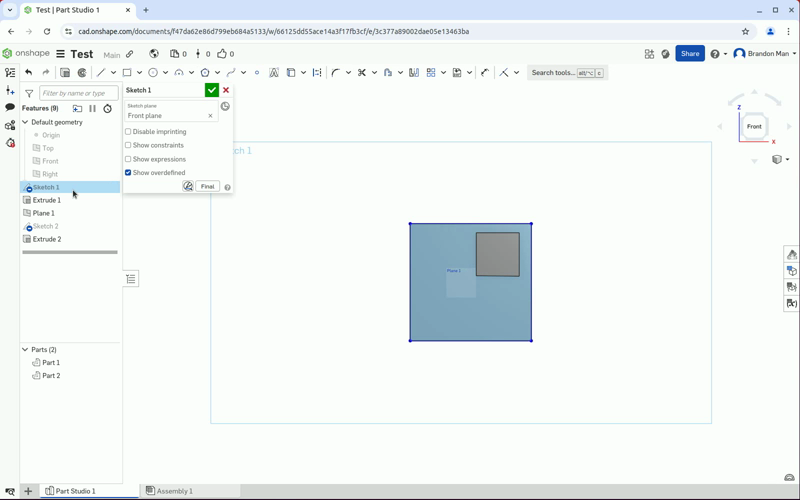
mouse_move(229, 92)
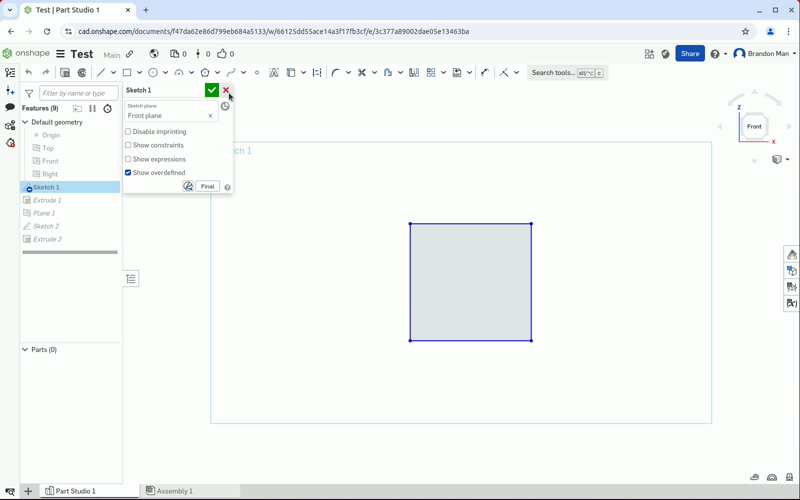
click(229, 92)
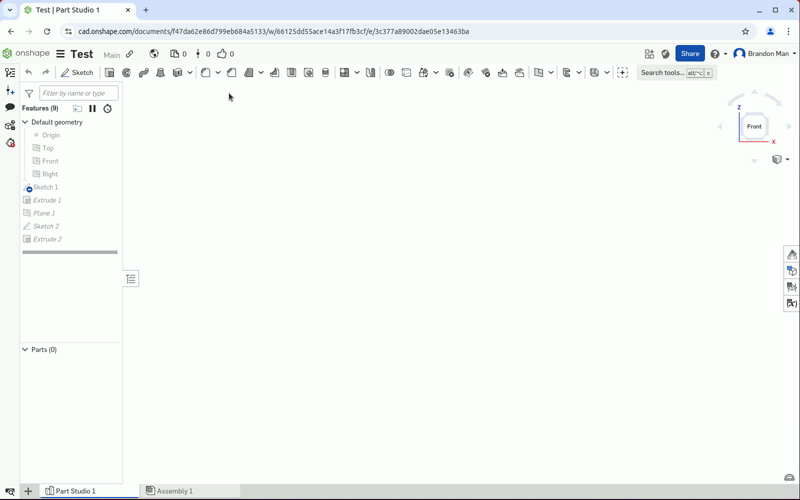
key(shift+s)
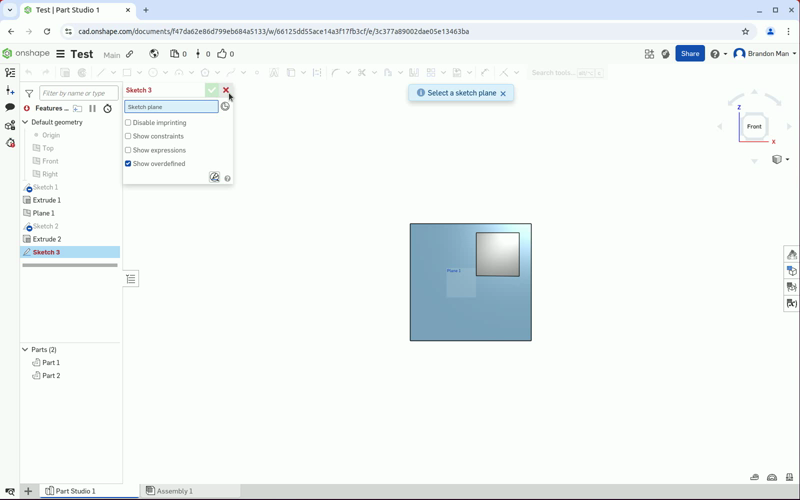
mouse_move(73, 215)
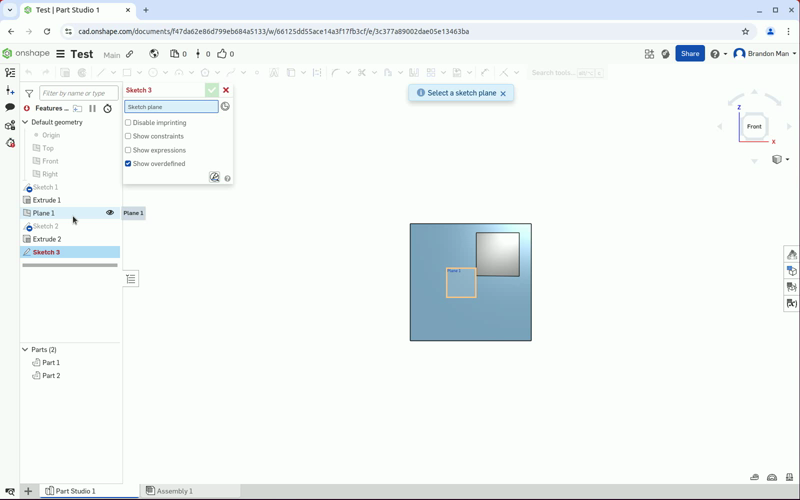
click(73, 215)
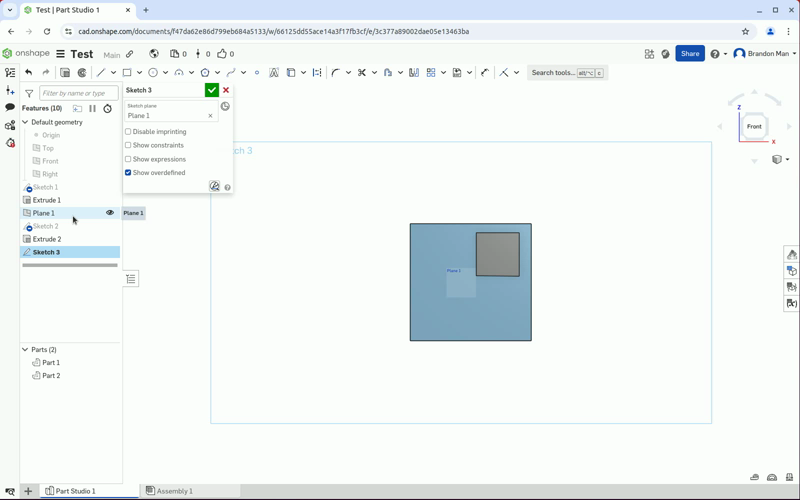
mouse_move(73, 352)
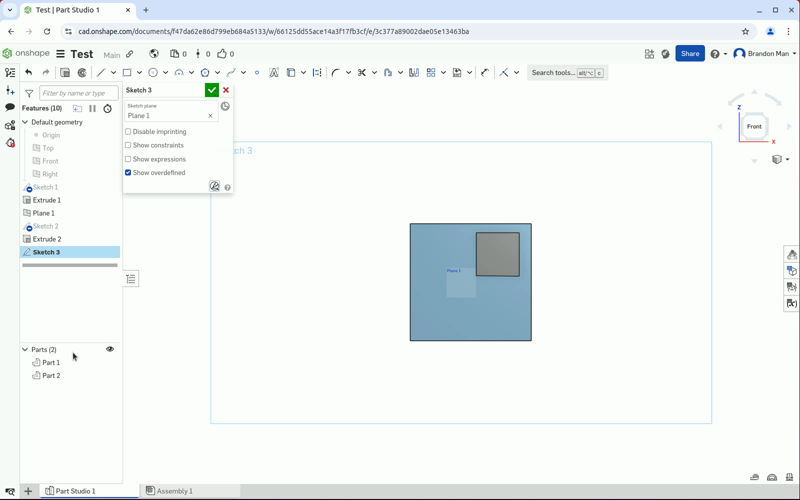
key(y)
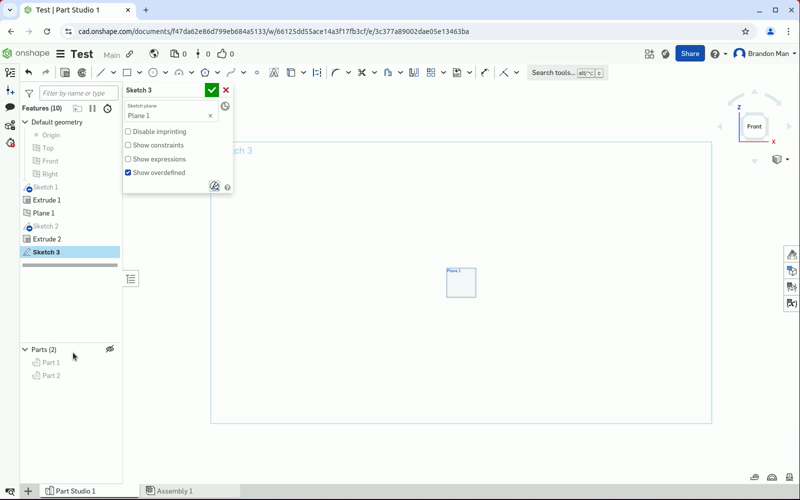
key(c)
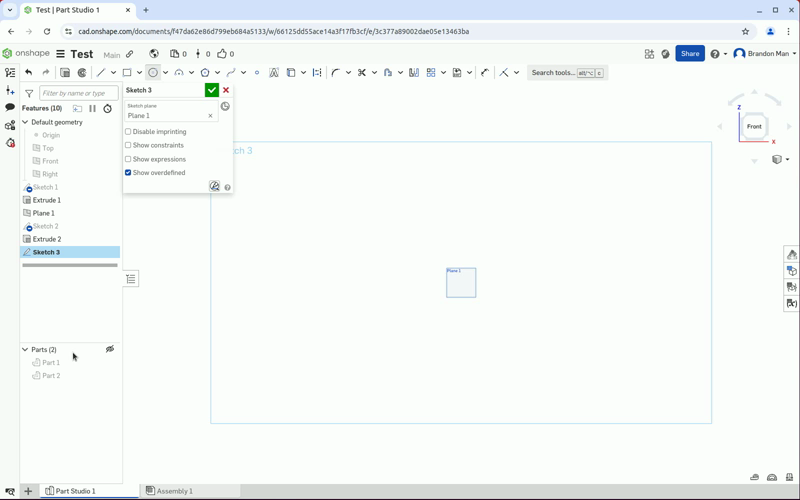
key_down(shift)
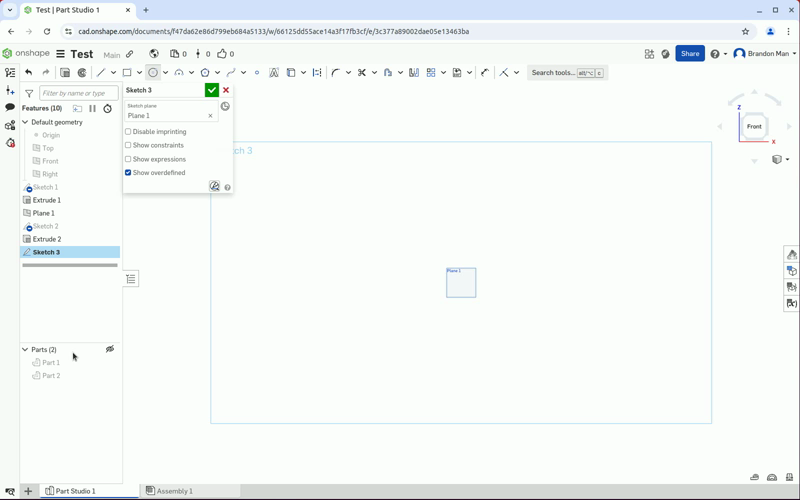
mouse_move(446, 315)
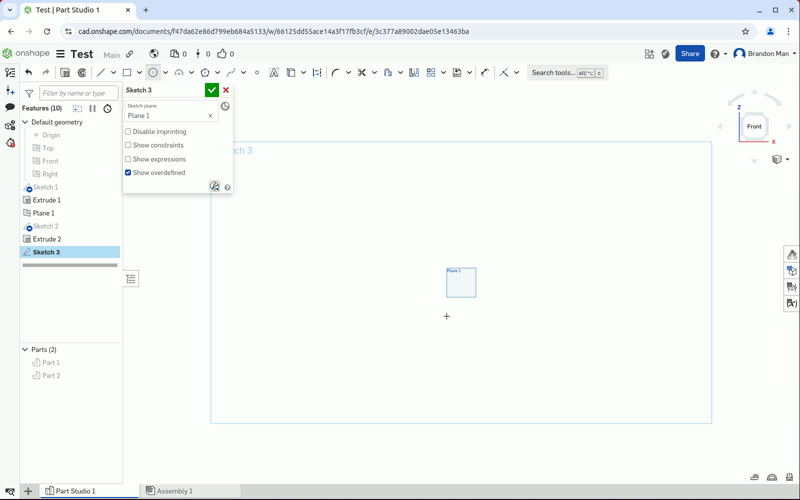
click(446, 315)
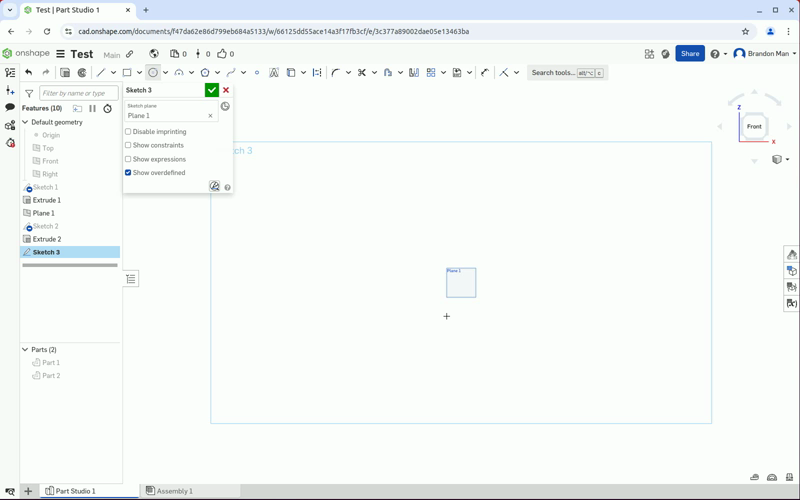
key_up(shift)
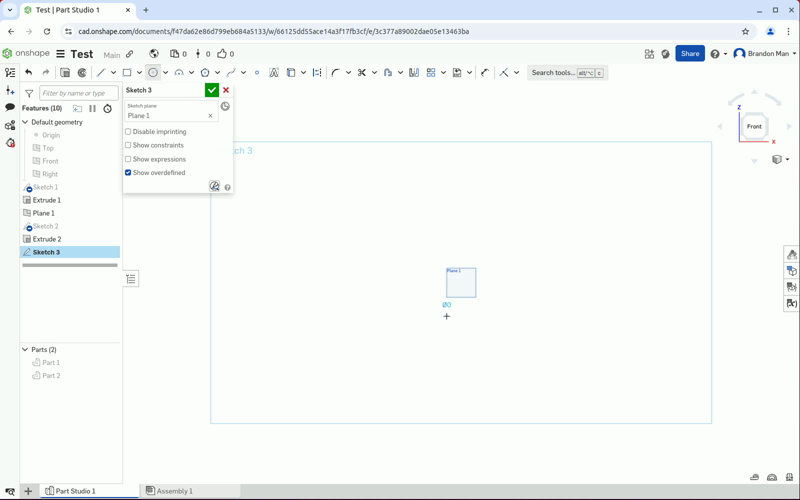
mouse_move(470, 315)
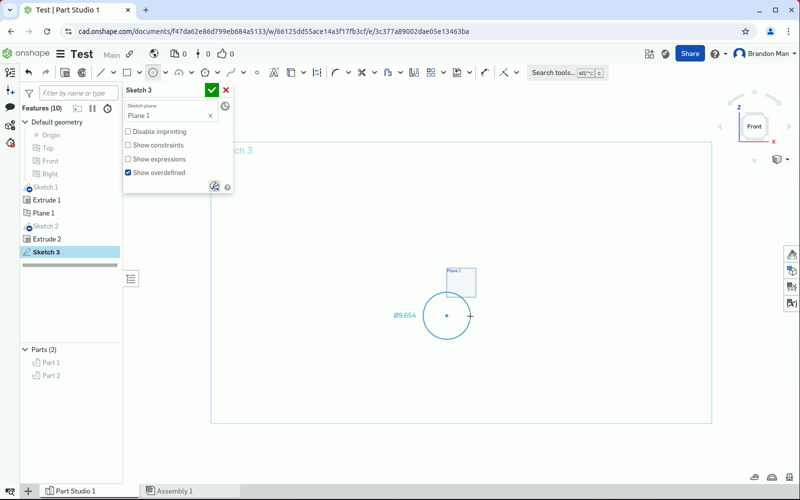
click(470, 315)
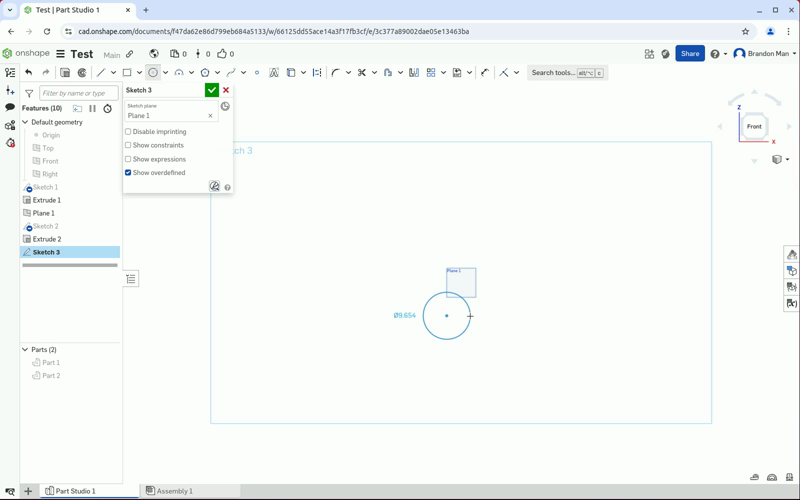
key(esc)
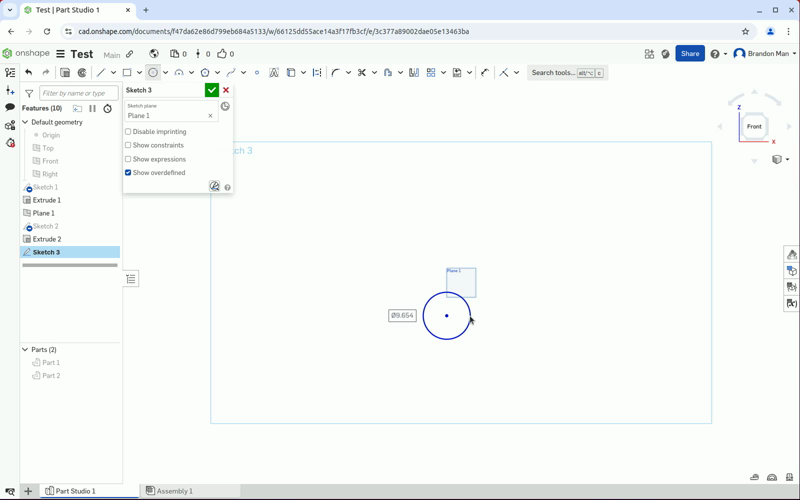
mouse_move(466, 307)
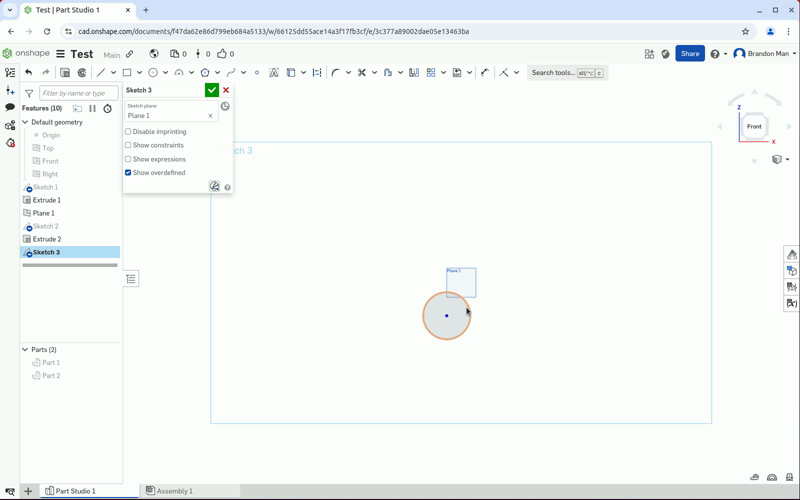
scroll(6)
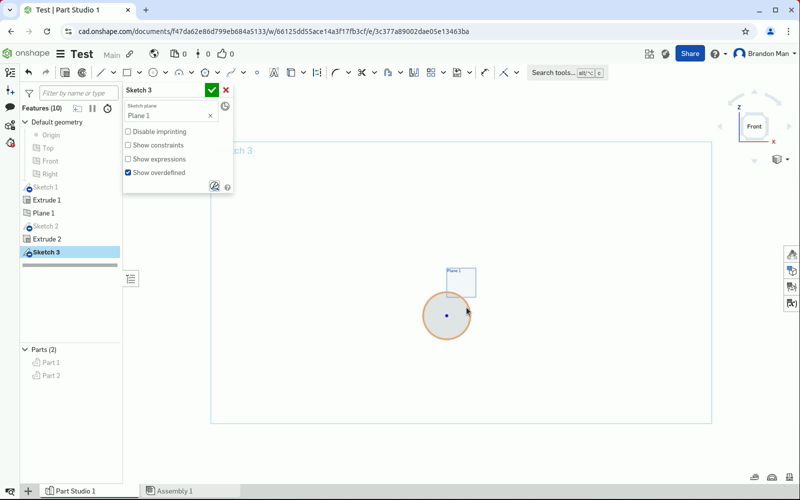
scroll(6)
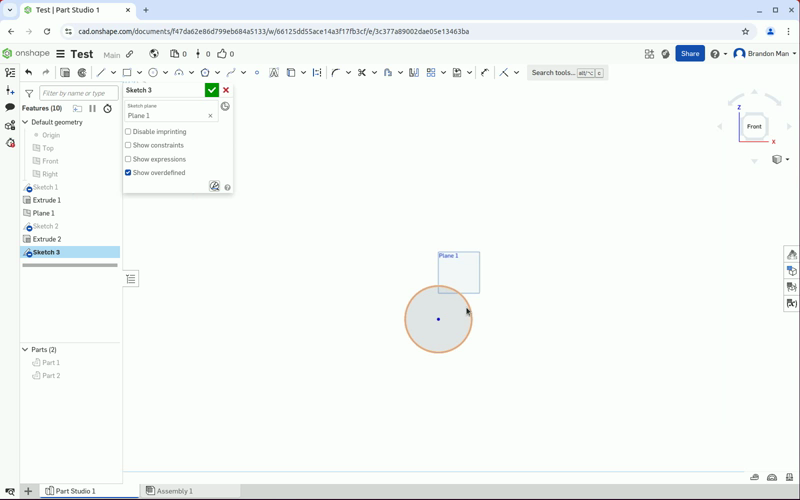
scroll(6)
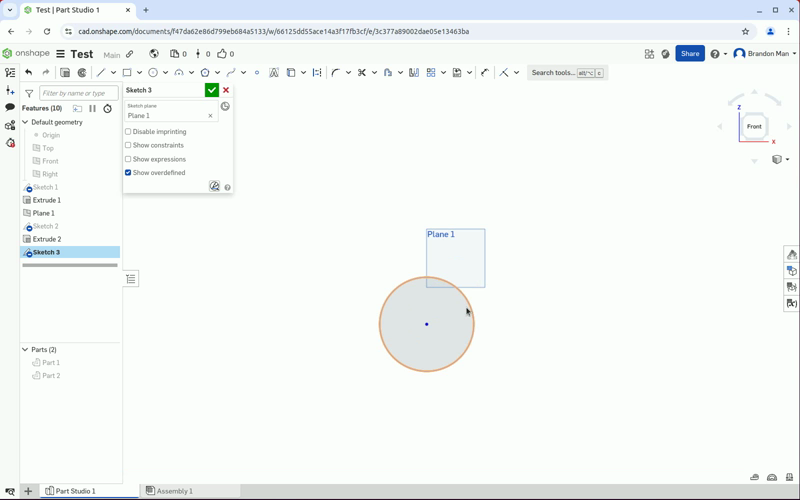
scroll(6)
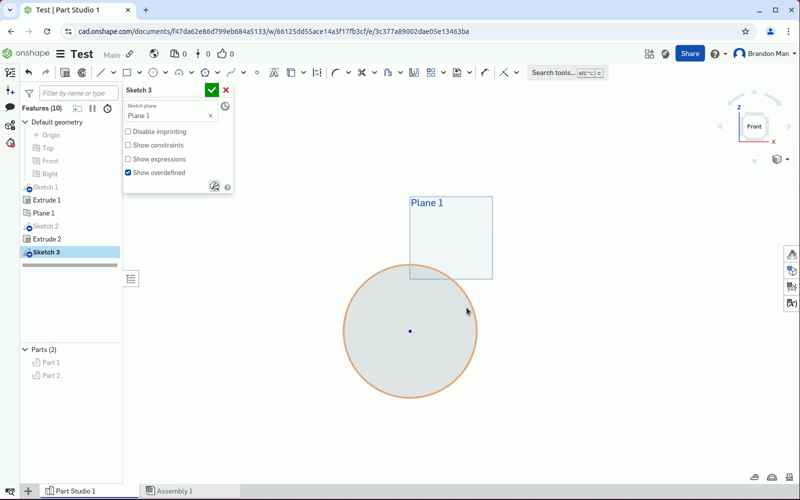
scroll(6)
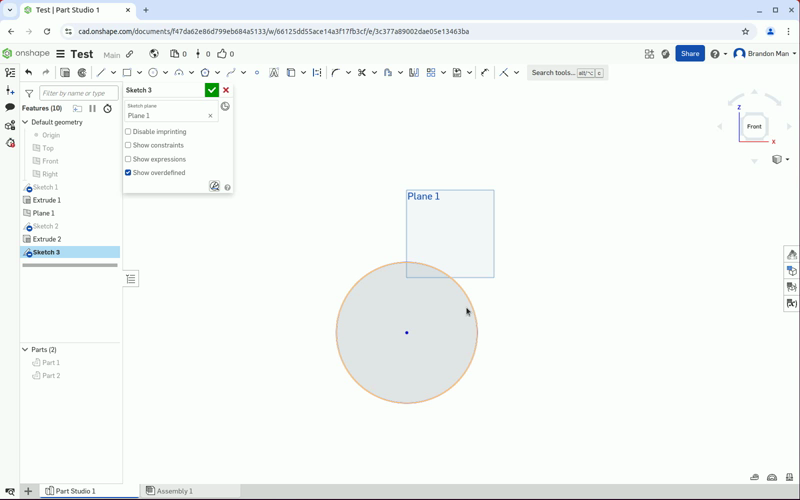
scroll(6)
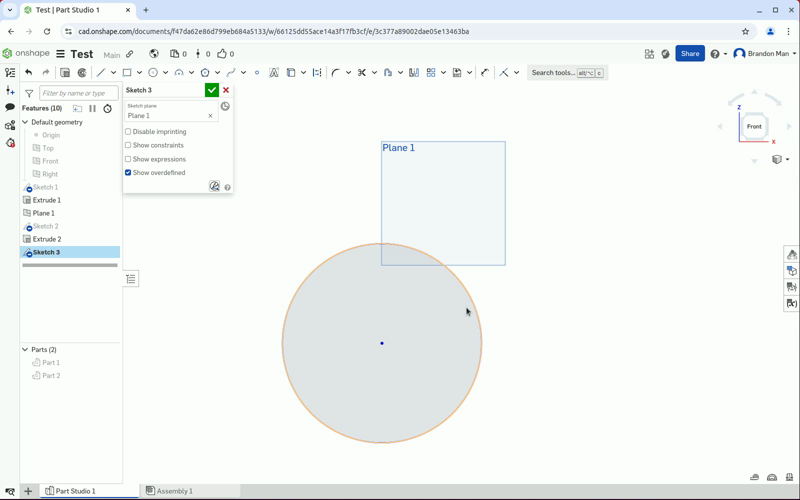
scroll(6)
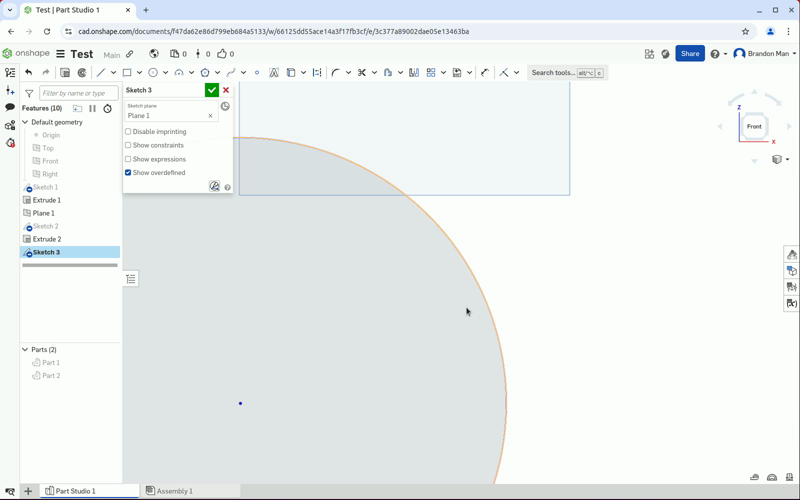
click(466, 307)
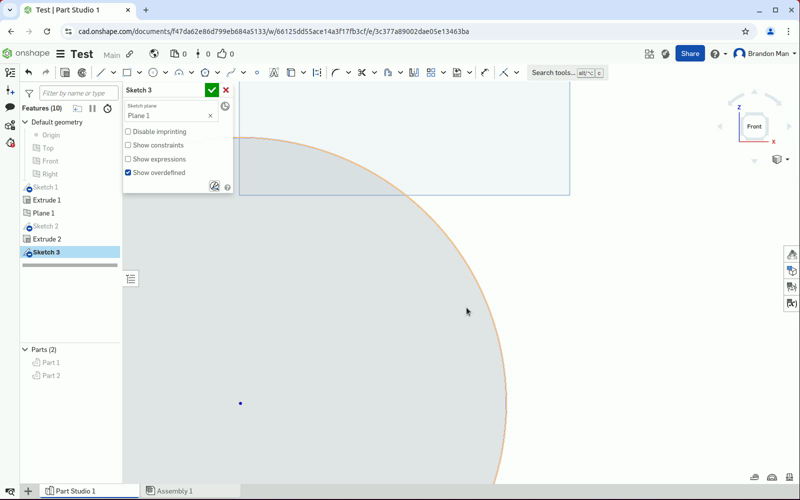
scroll(-6)
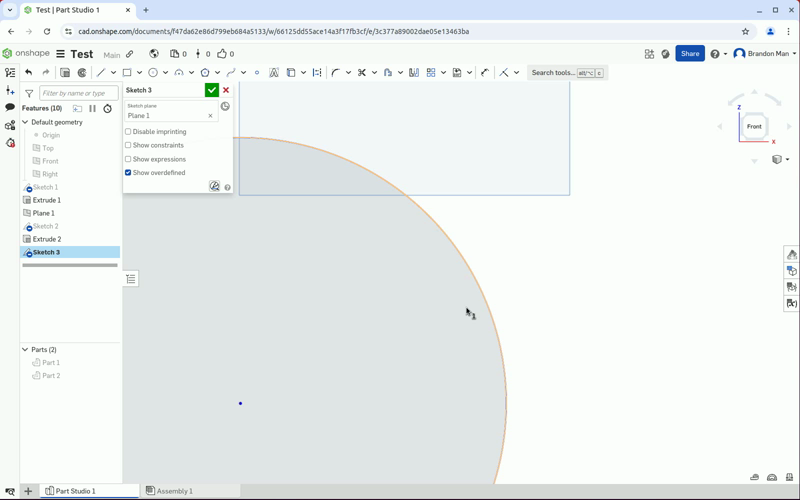
scroll(-6)
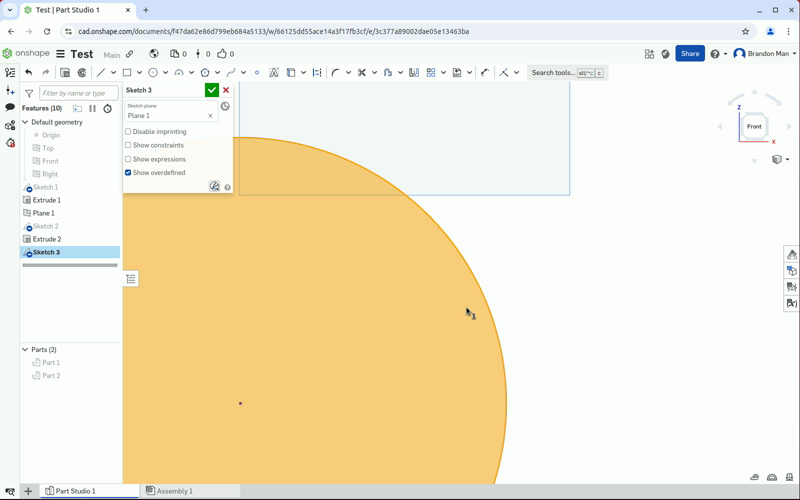
scroll(-6)
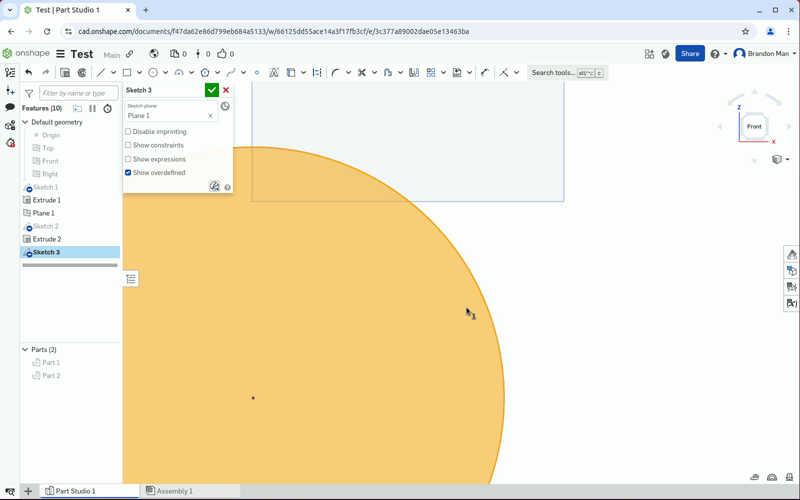
scroll(-6)
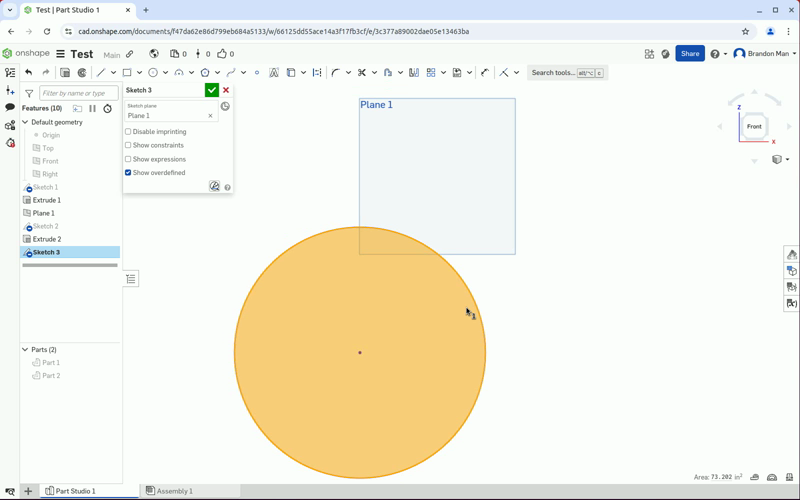
scroll(-6)
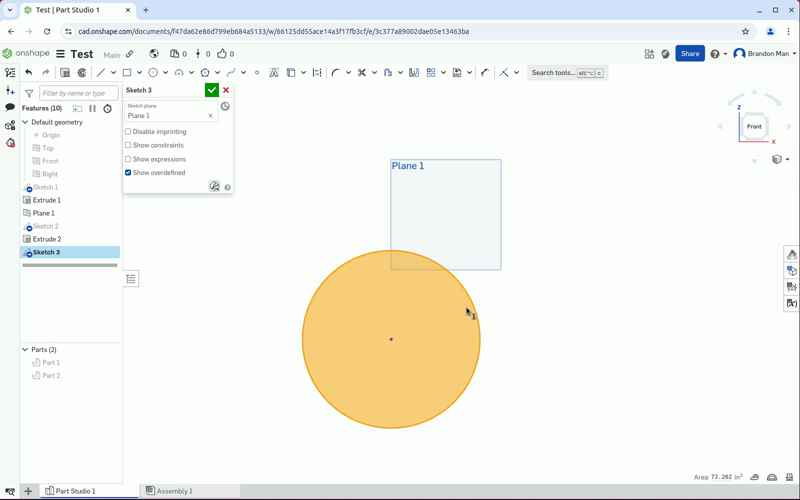
scroll(-6)
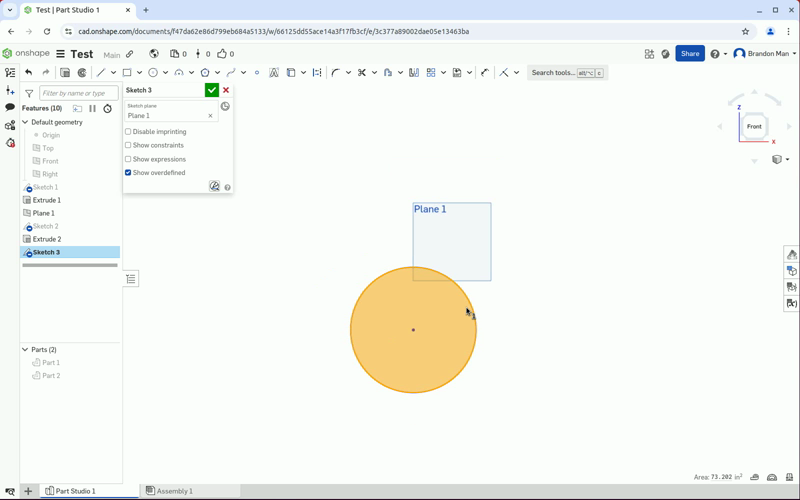
scroll(-6)
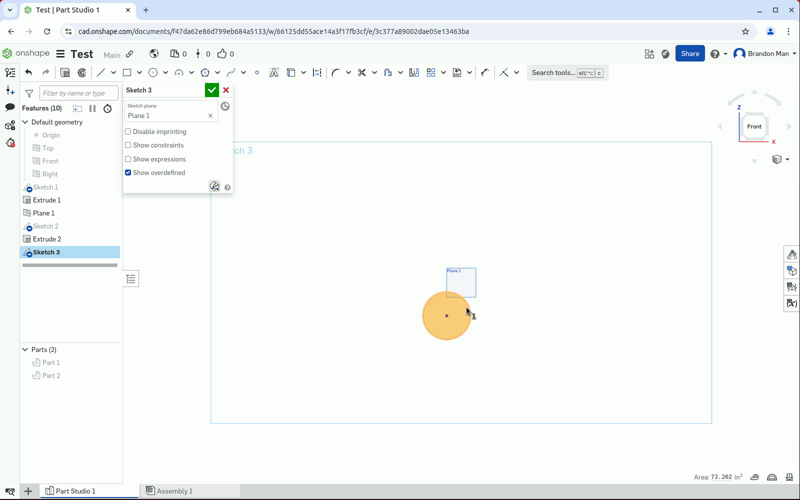
mouse_move(73, 352)
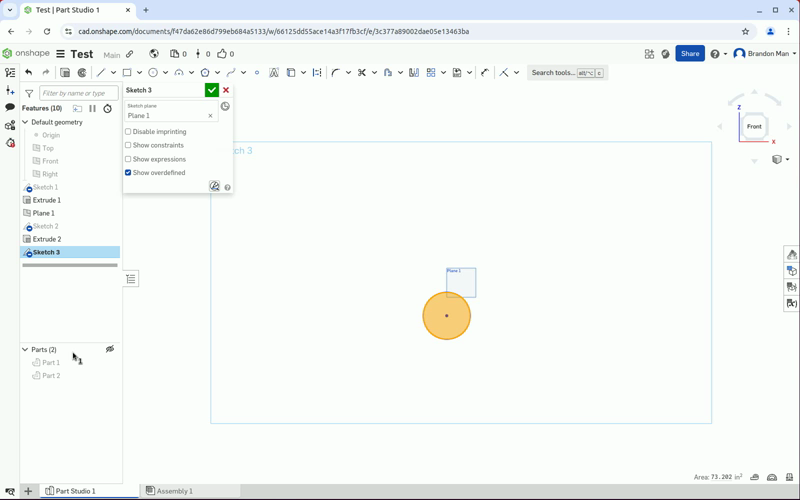
key(shift+y)
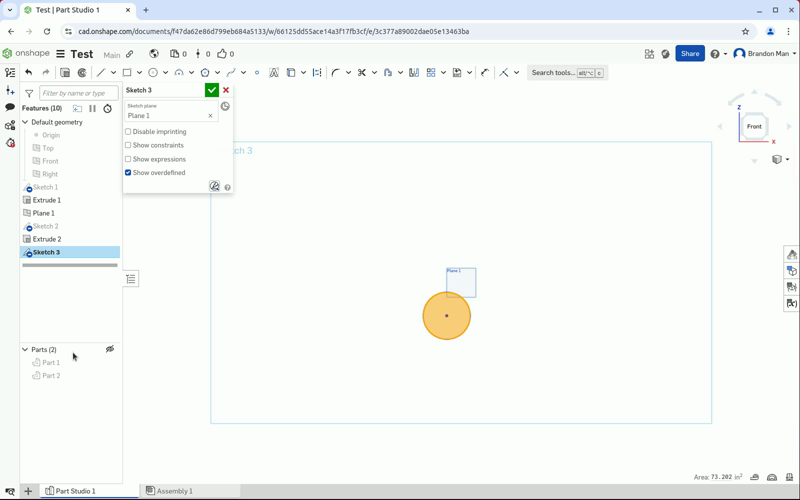
key(shift+e)
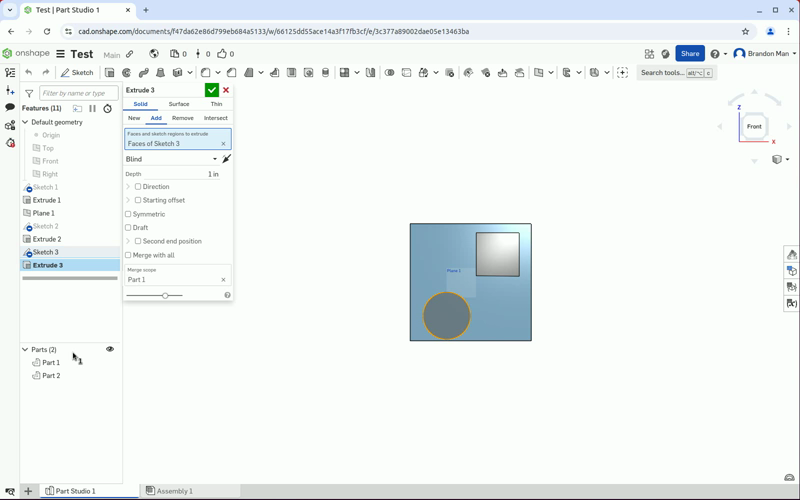
mouse_move(143, 106)
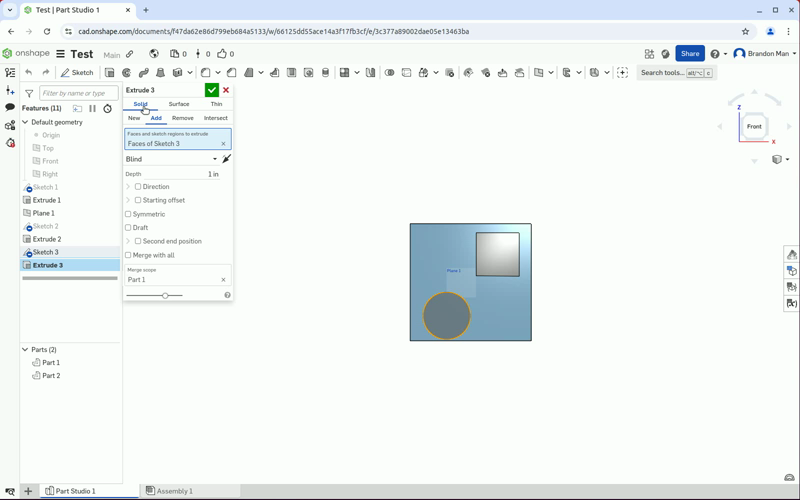
click(143, 106)
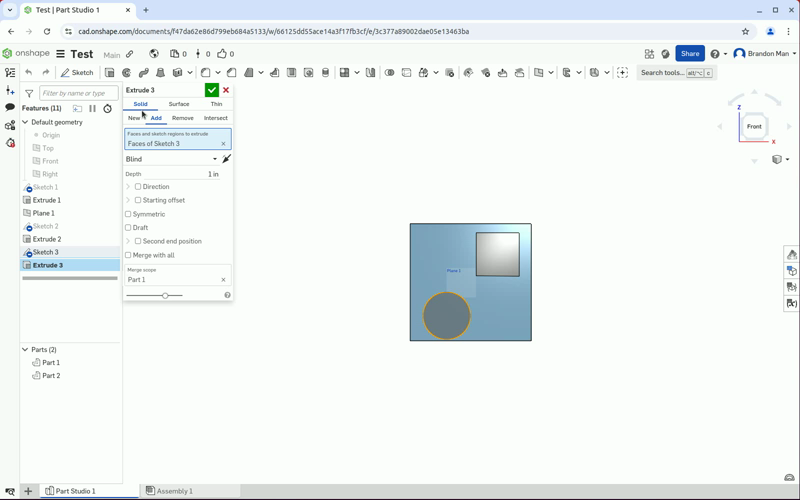
mouse_move(137, 120)
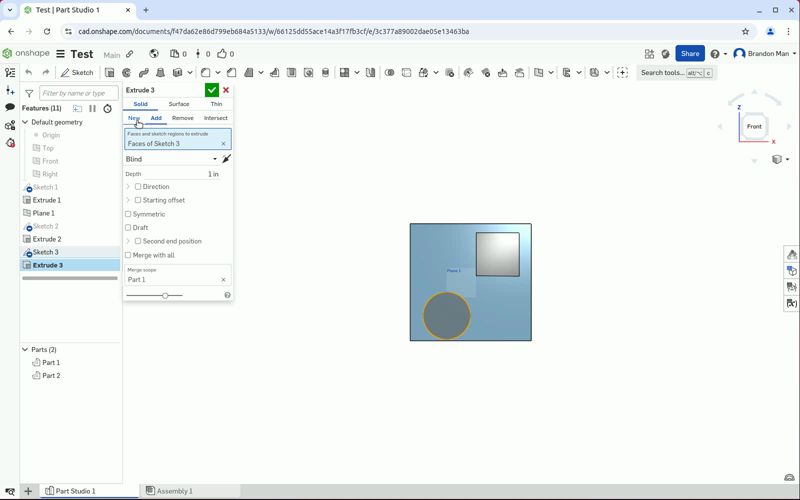
click(137, 120)
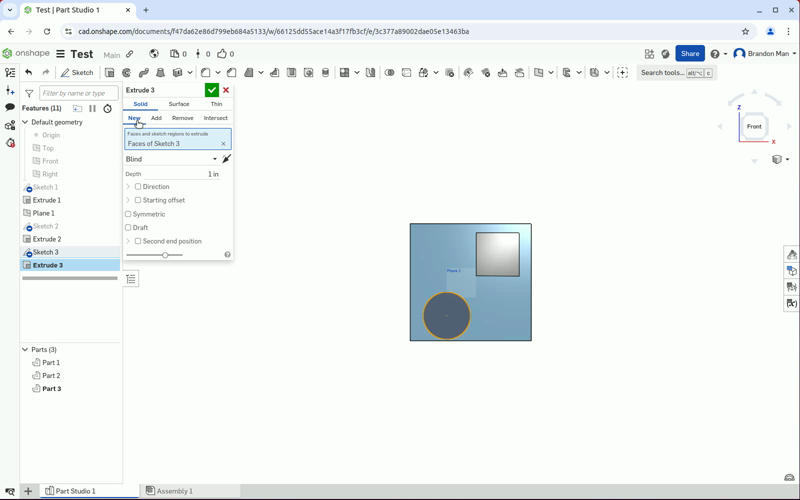
key(tab, 4)
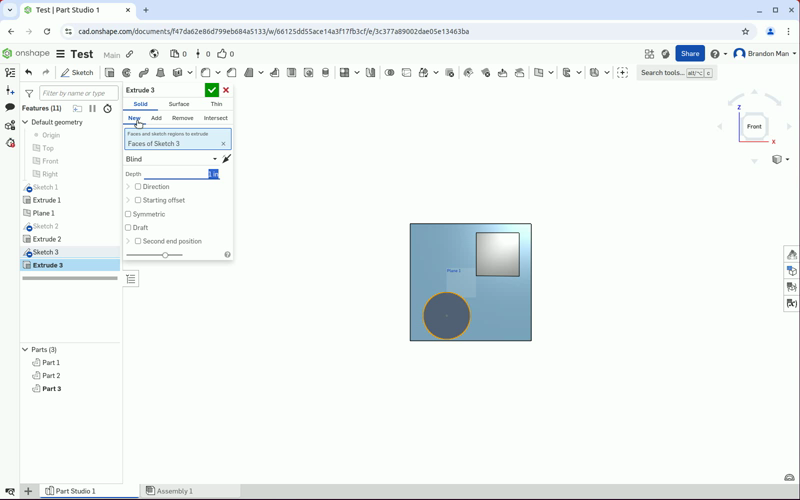
text(10.351)
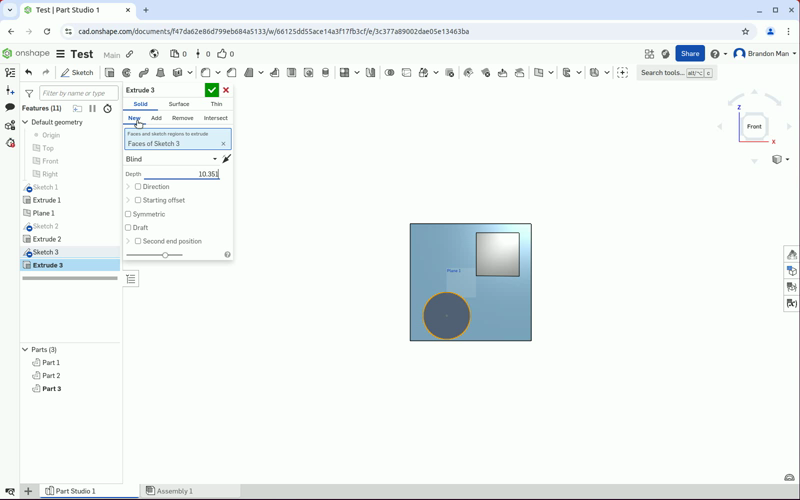
key(enter)
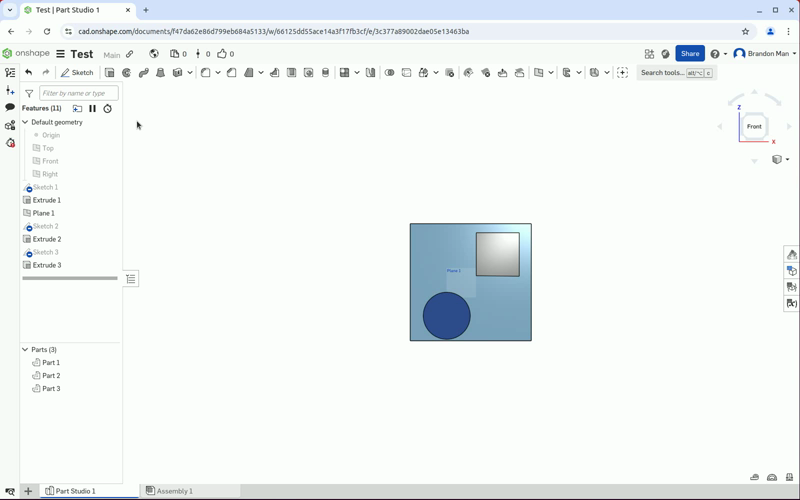
key(shift+h)
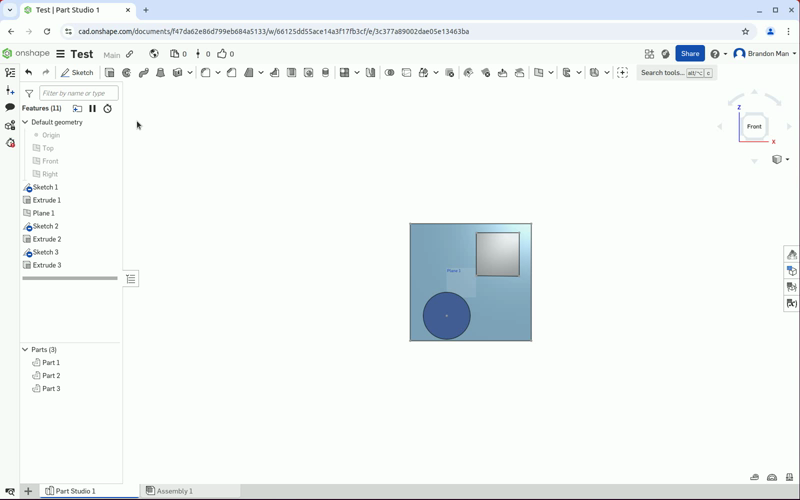
key(shift+h)
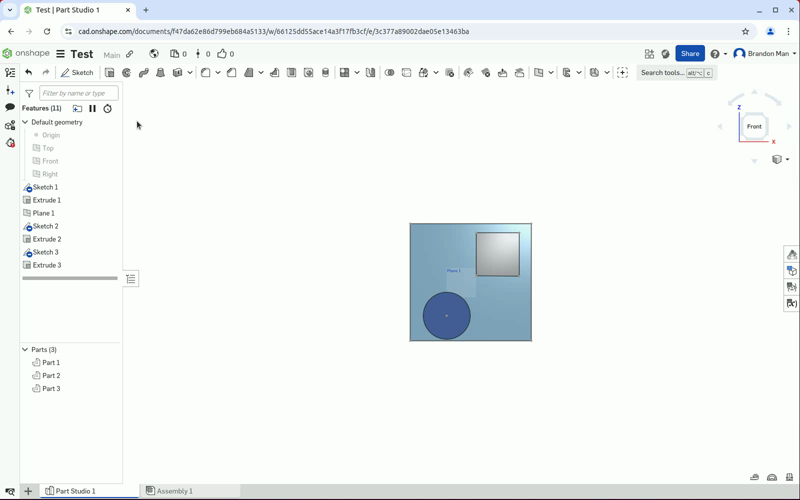
key(shift+7)
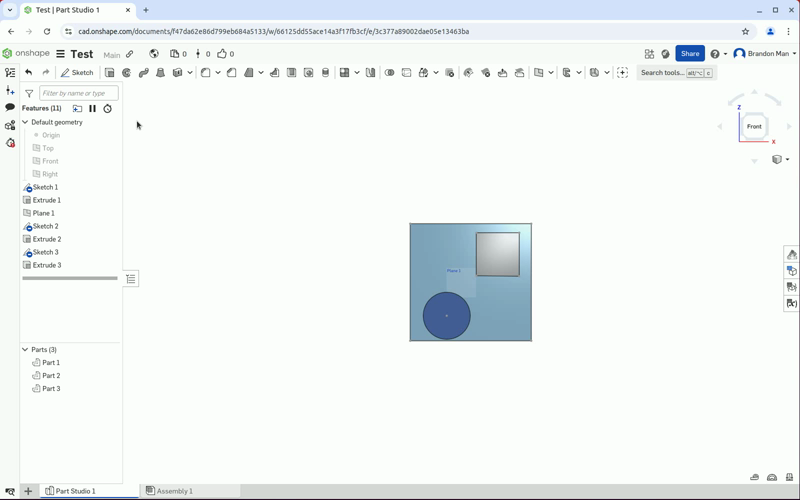
key(left, 2)
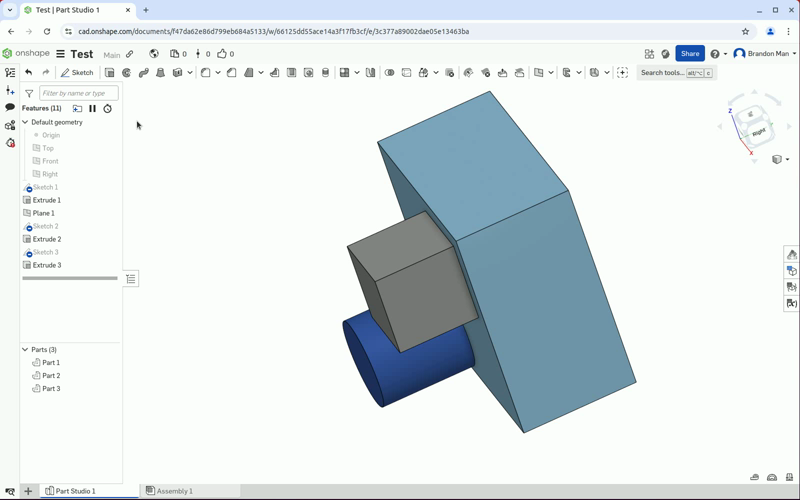
key(down, 2)
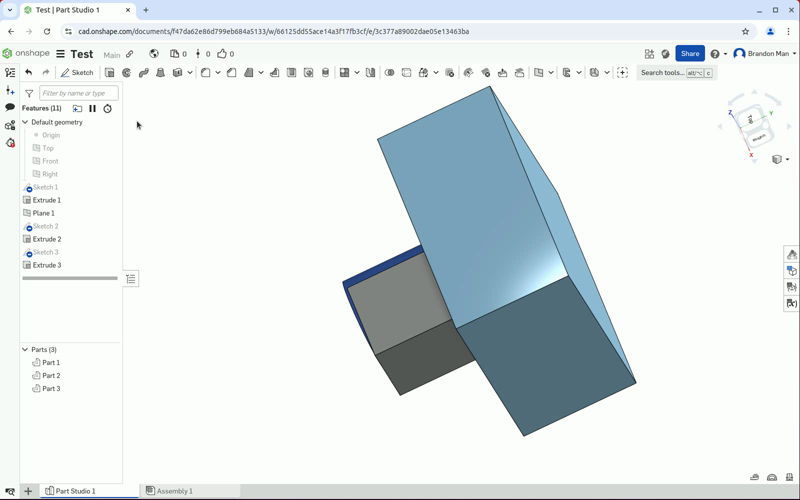
key(up, 2)
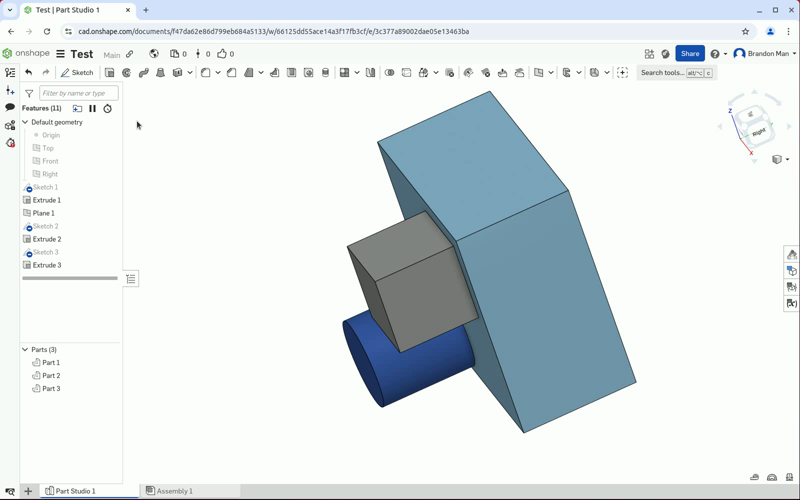
key(right, 2)
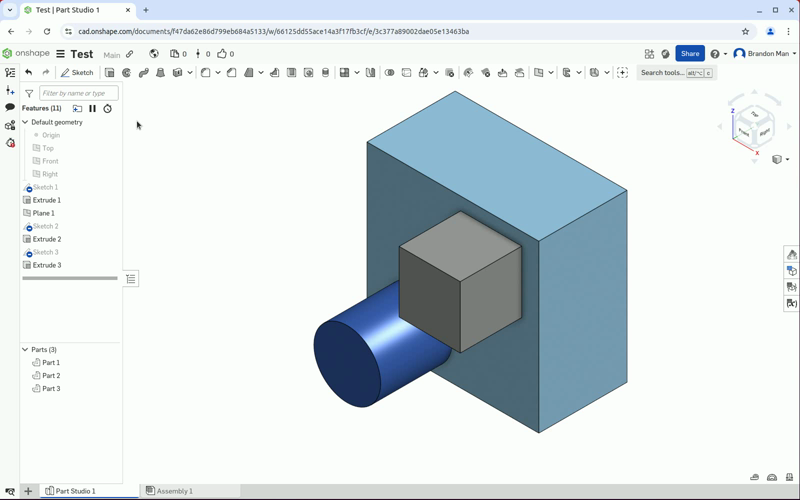
mouse_move(73, 189)
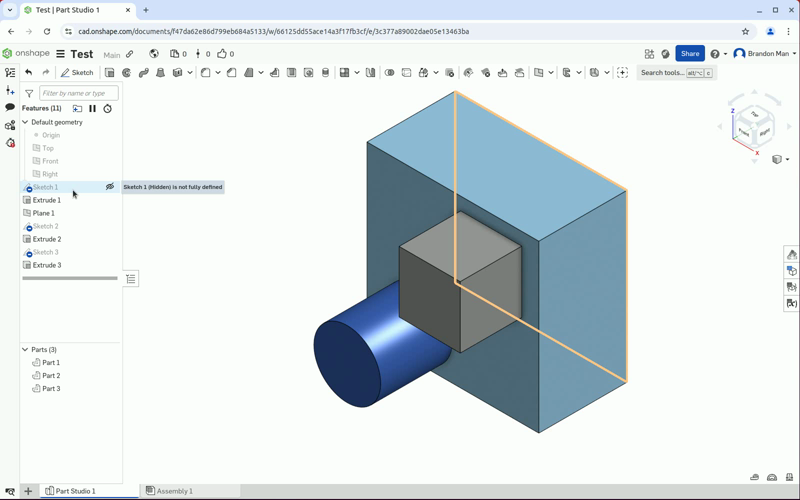
click(73, 189)